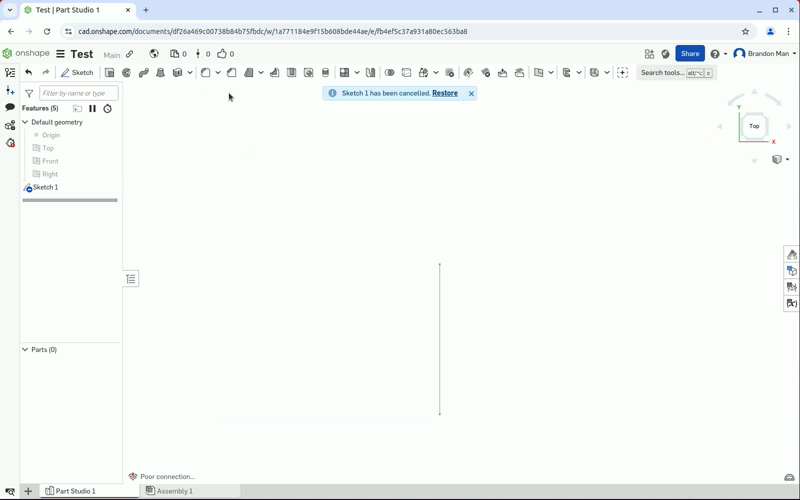
key(shift+h)
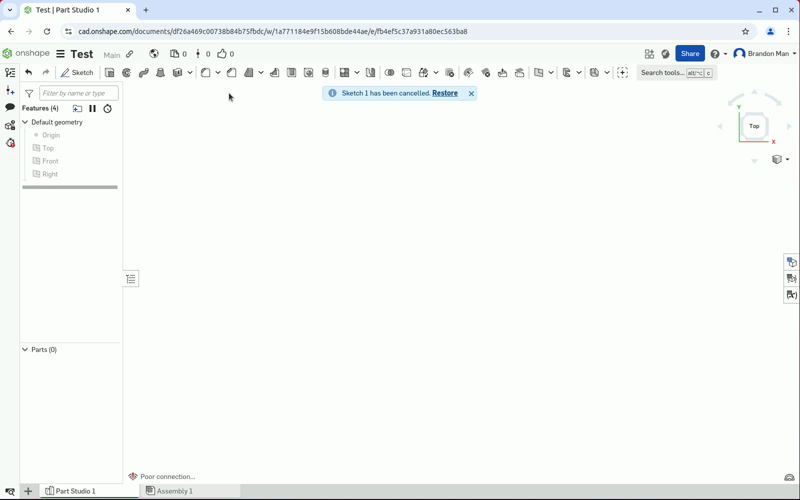
mouse_move(73, 352)
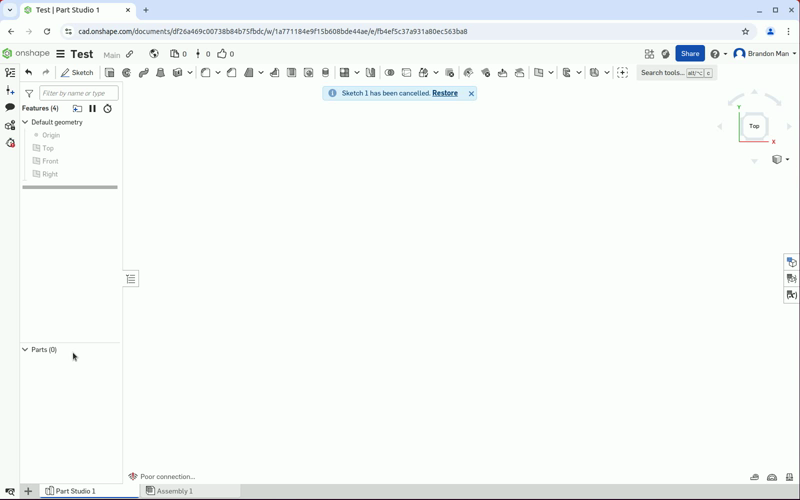
key(y)
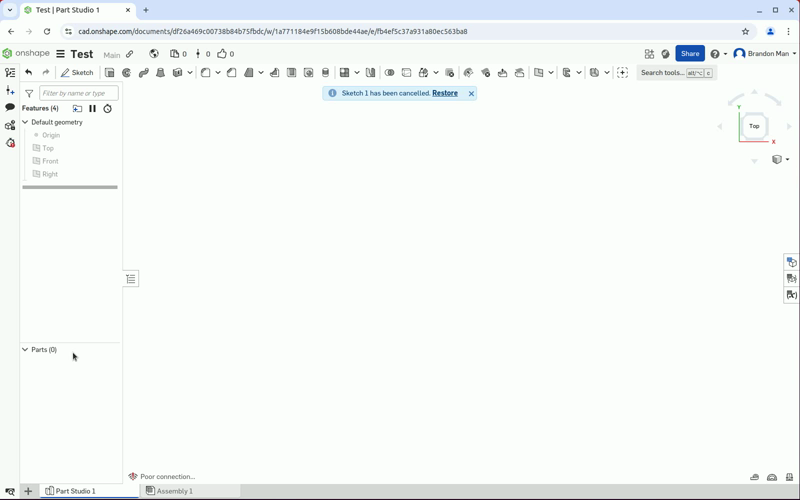
key(shift+p)
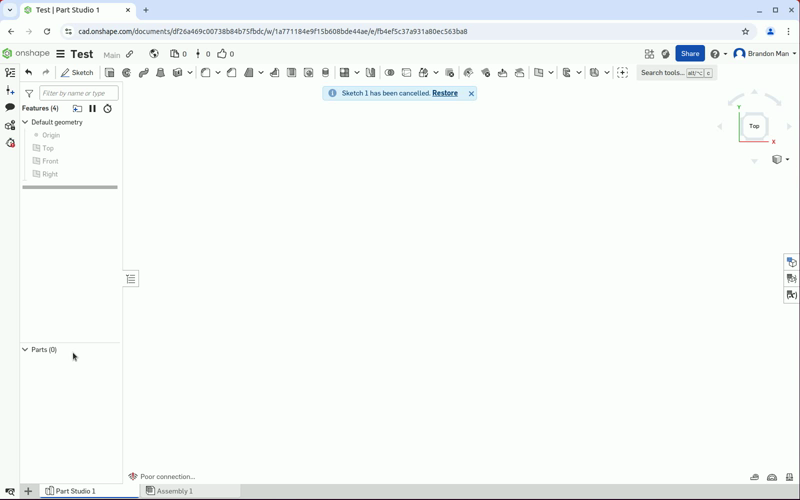
key(space)
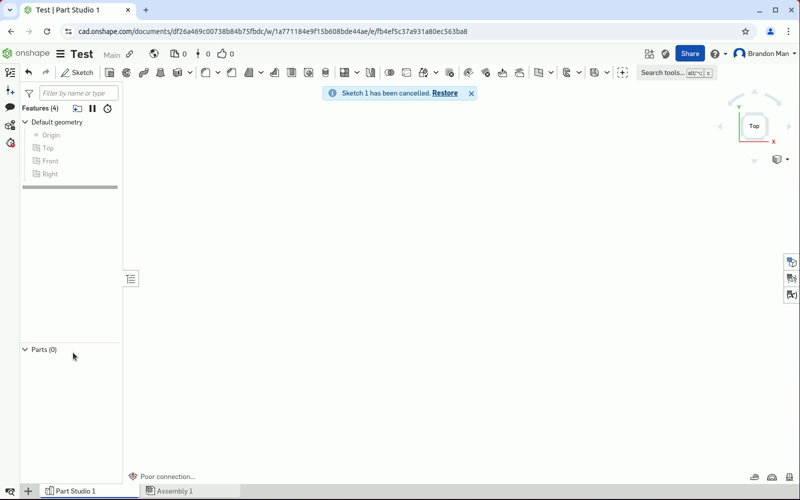
key_down(shift)
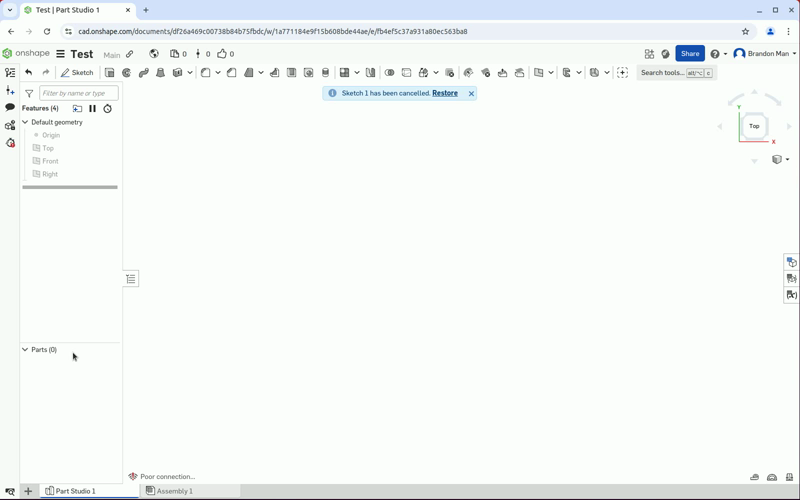
key(up)
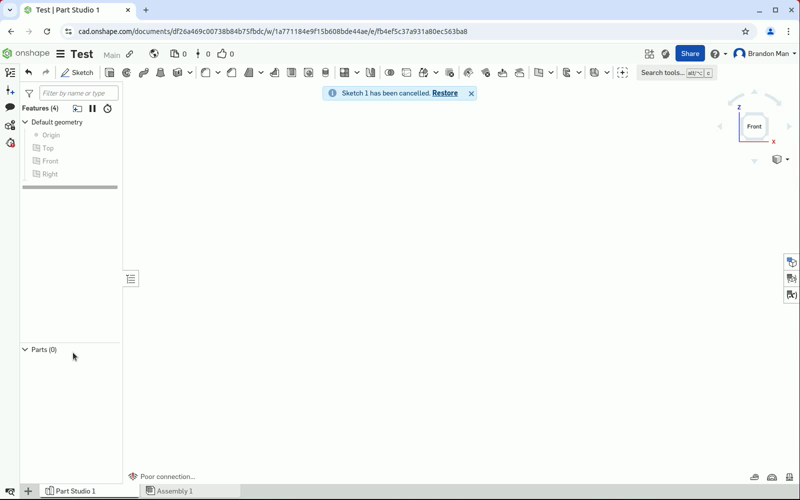
key_up(shift)
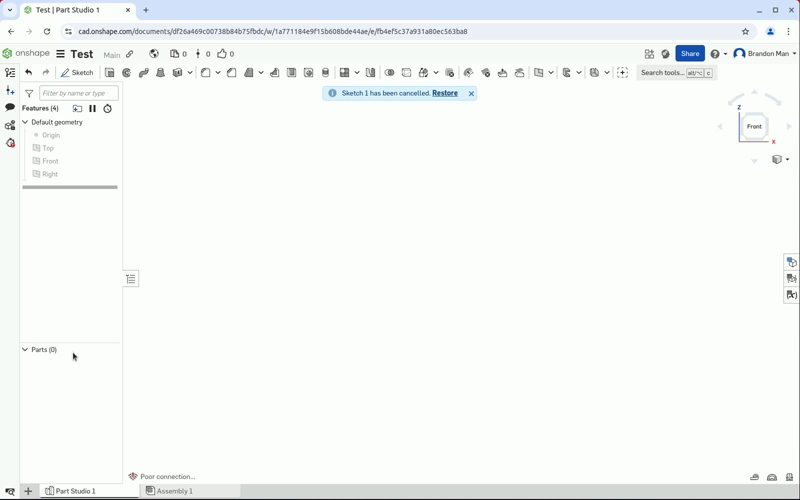
mouse_move(73, 352)
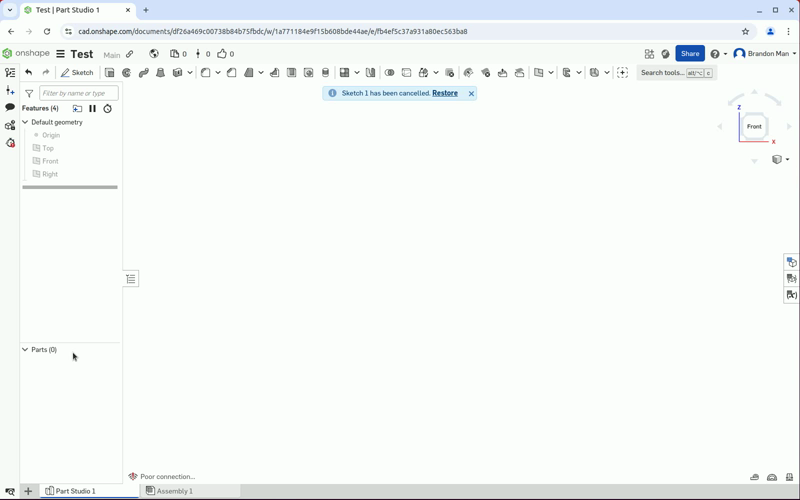
key(shift+y)
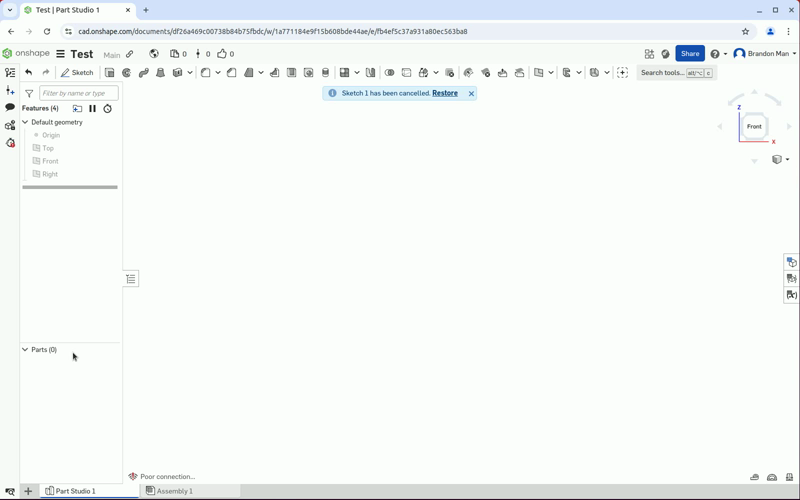
key(shift+s)
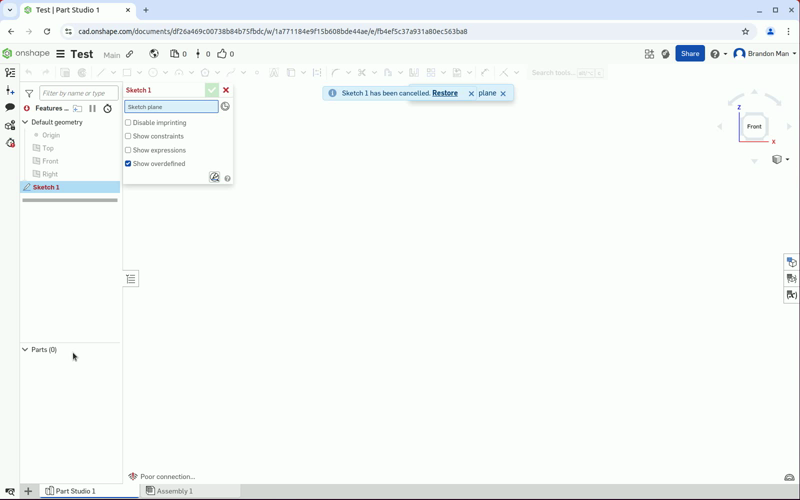
mouse_move(73, 163)
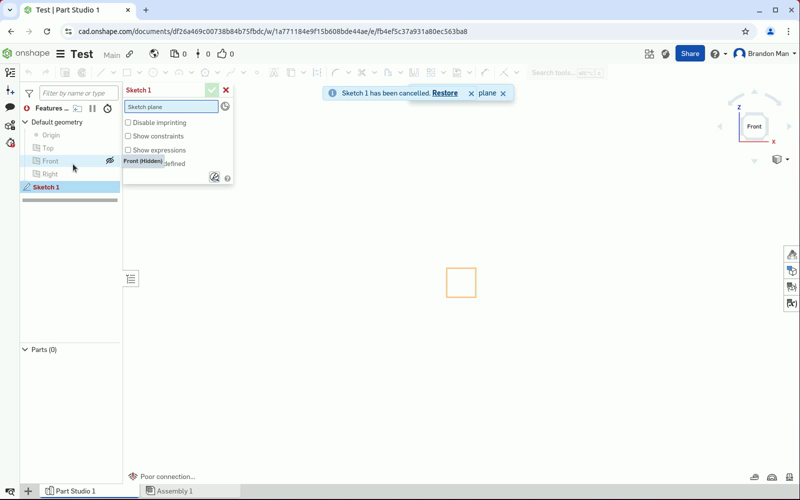
click(73, 163)
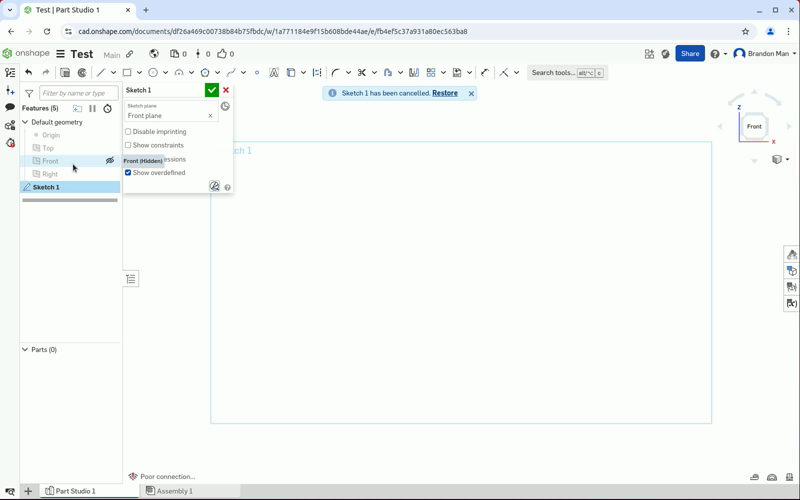
mouse_move(73, 352)
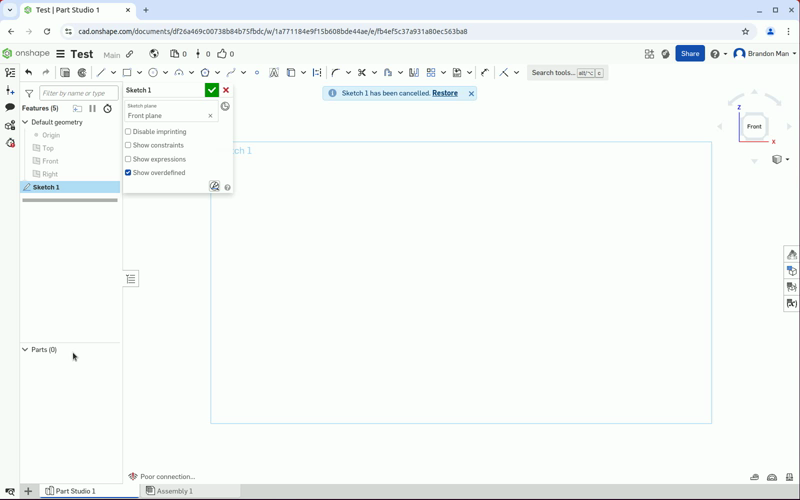
key(y)
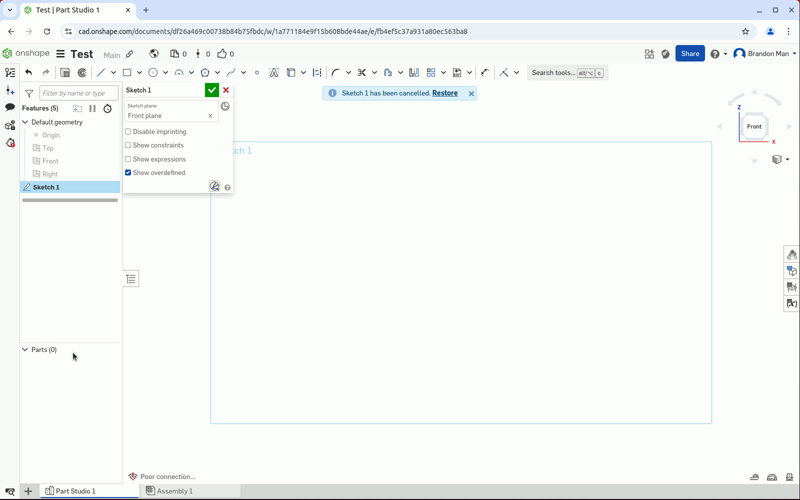
key(l)
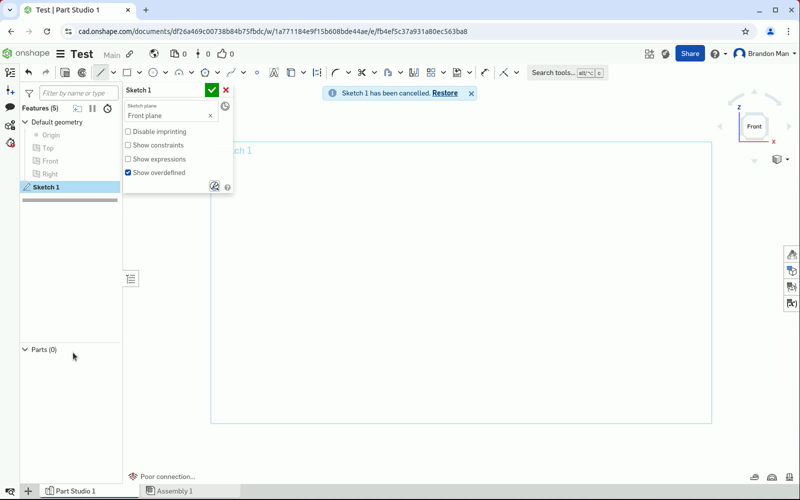
key_down(shift)
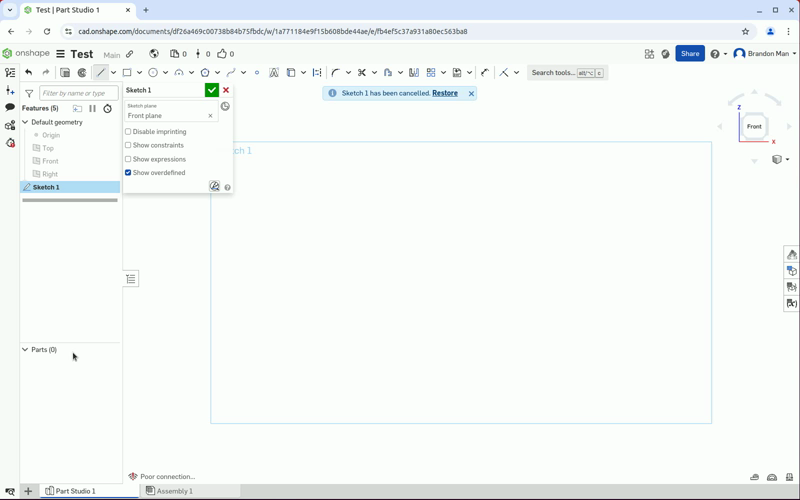
mouse_move(460, 282)
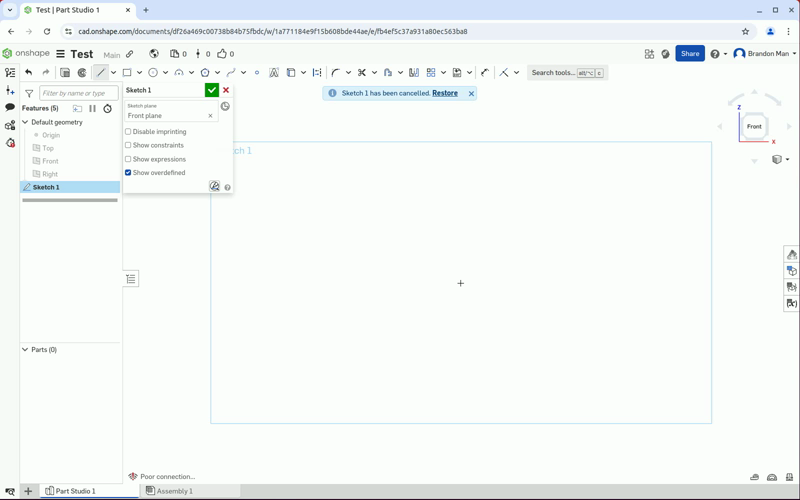
click(460, 282)
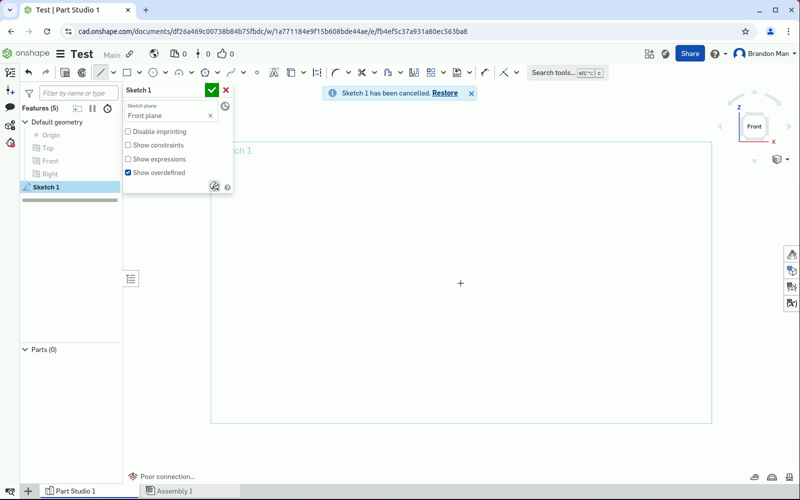
key_up(shift)
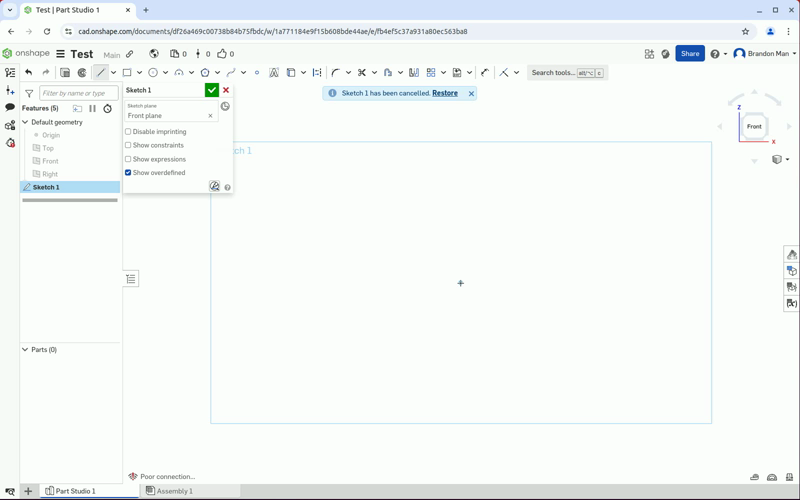
key_down(shift)
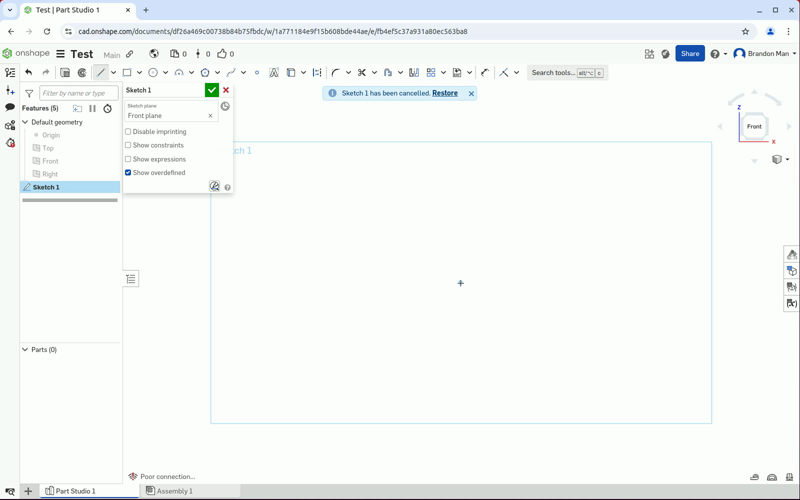
mouse_move(490, 282)
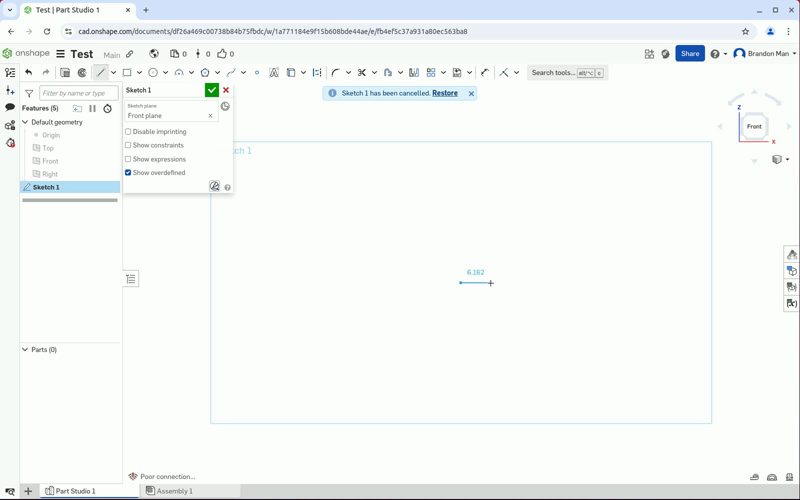
mouse_move(497, 282)
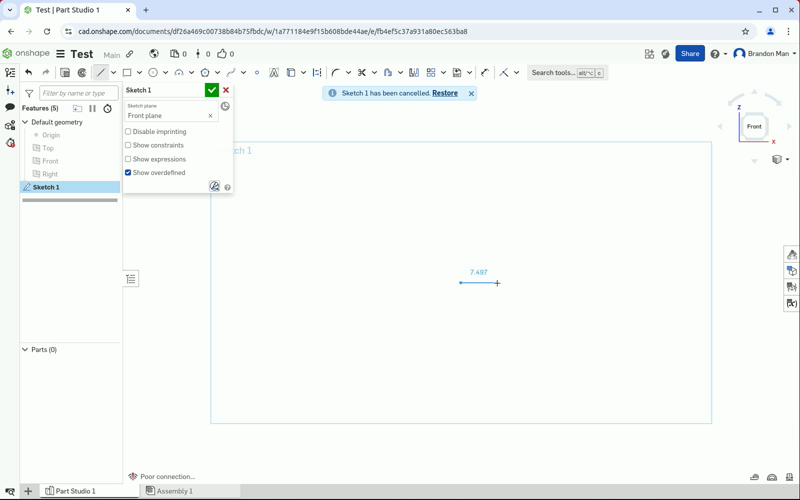
click(497, 282)
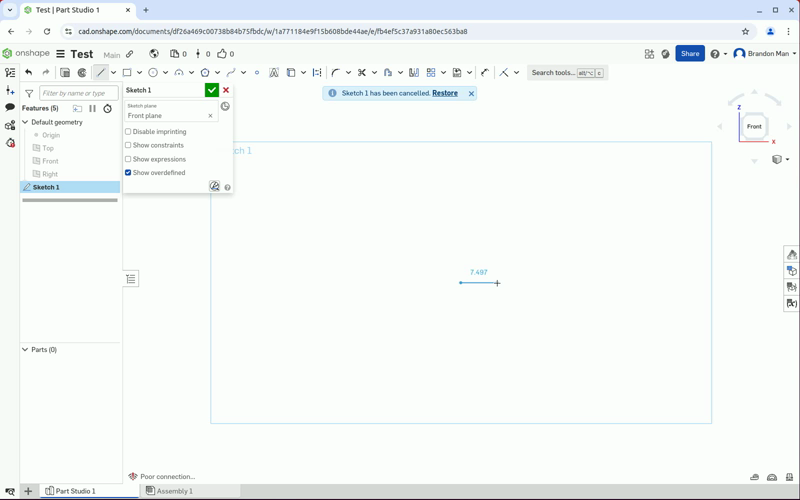
key_up(shift)
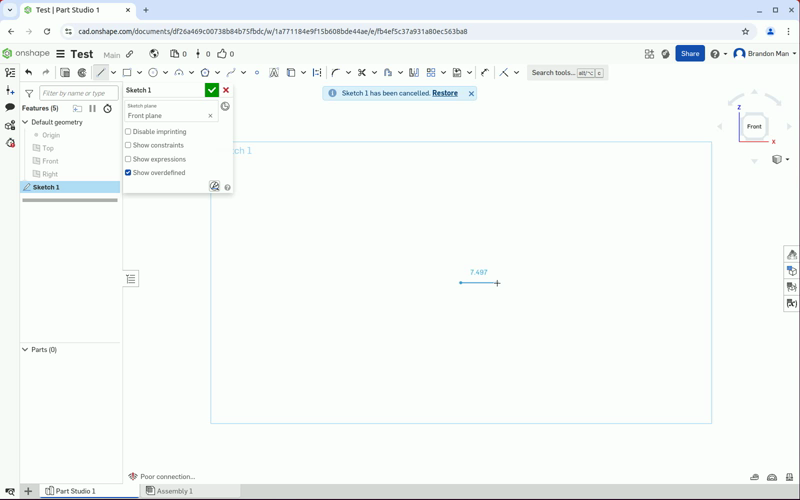
key_down(shift)
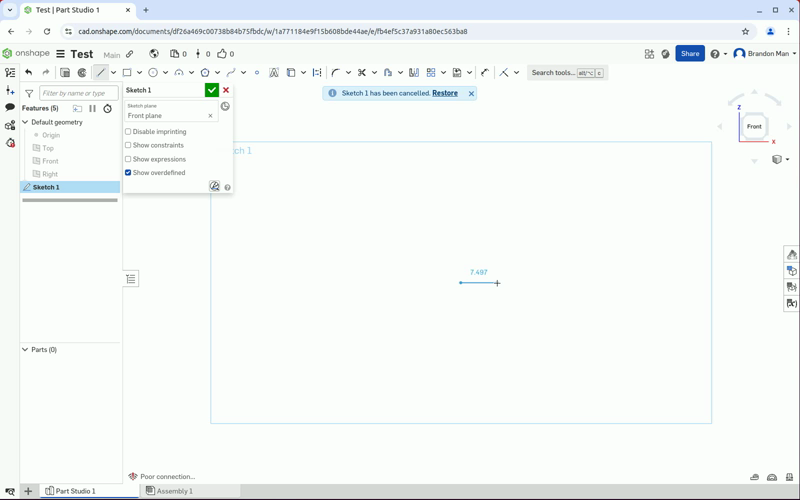
mouse_move(527, 282)
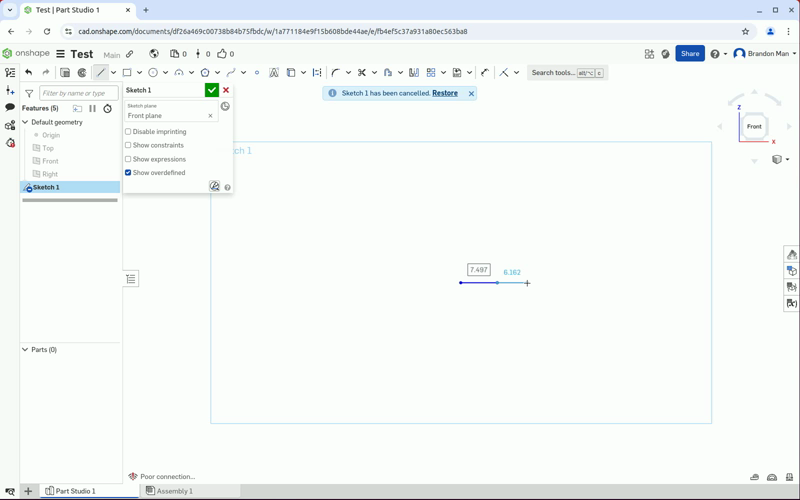
mouse_move(497, 237)
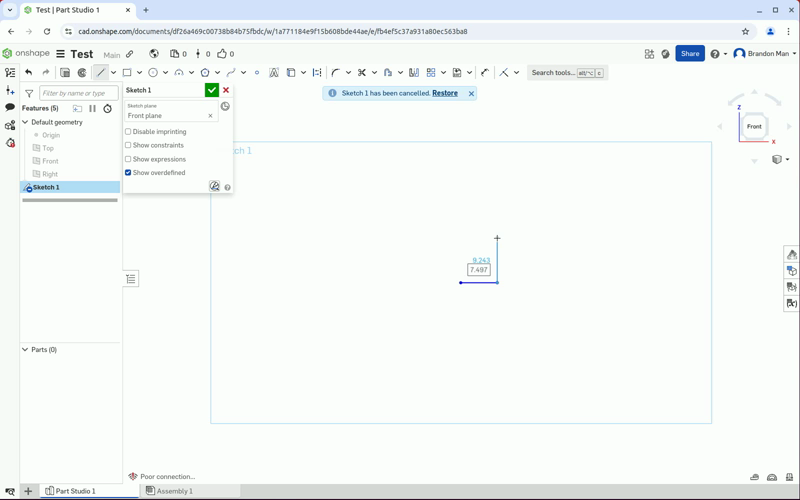
click(497, 237)
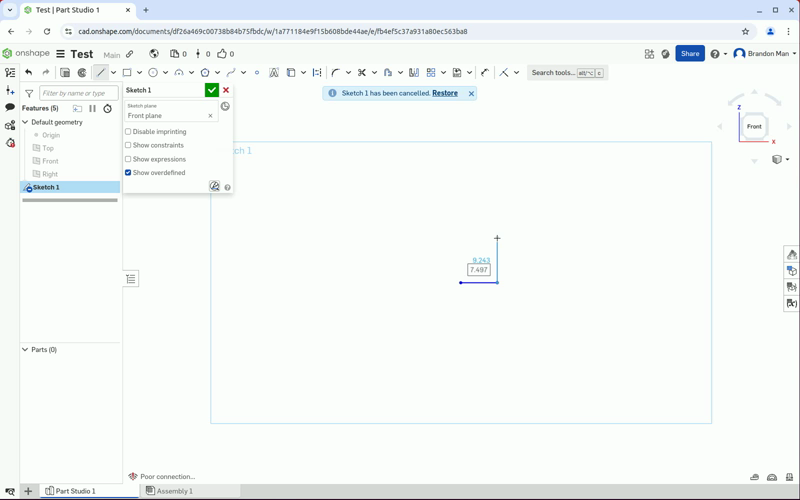
key_up(shift)
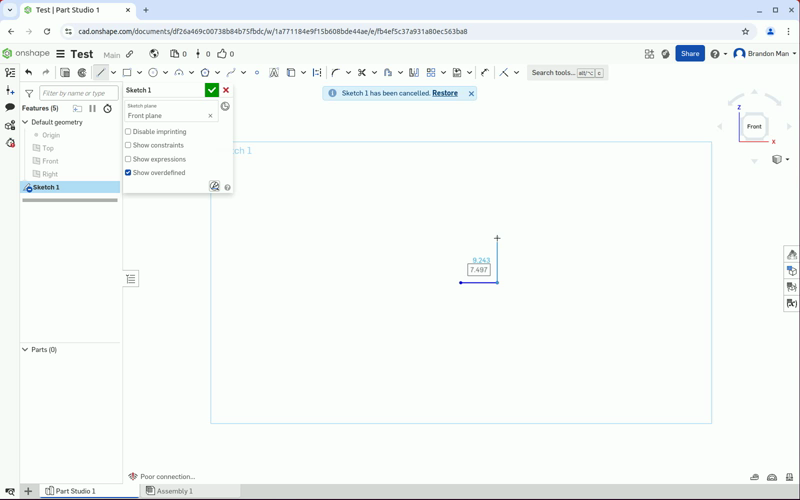
key_down(shift)
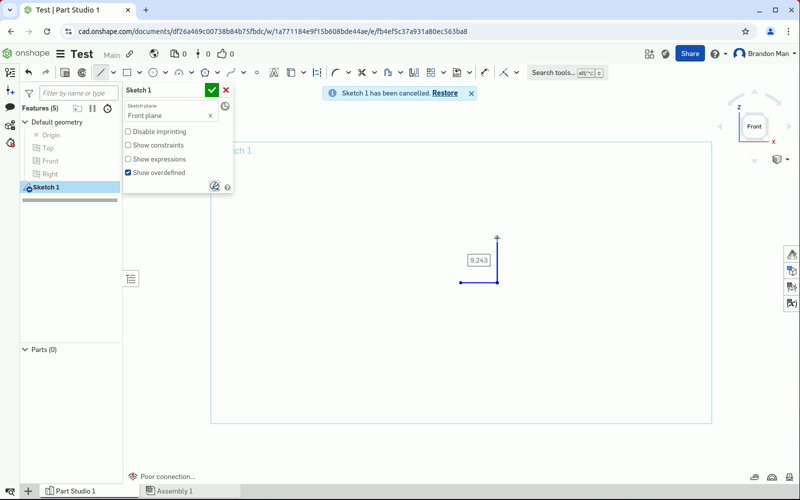
mouse_move(527, 237)
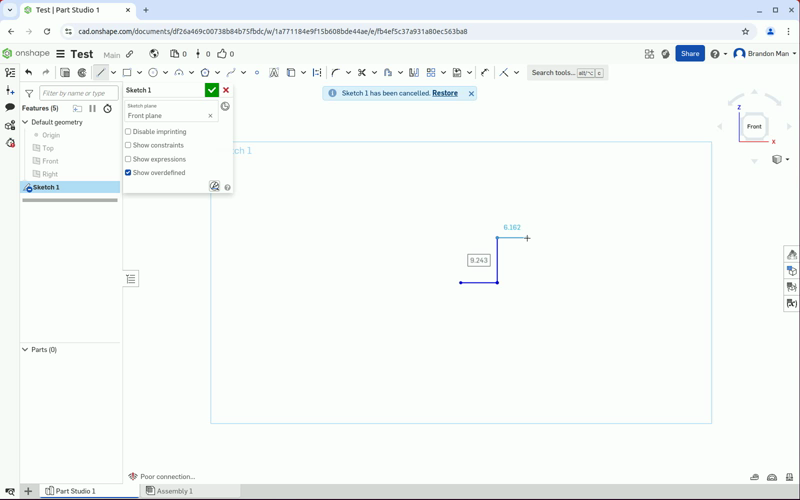
mouse_move(460, 237)
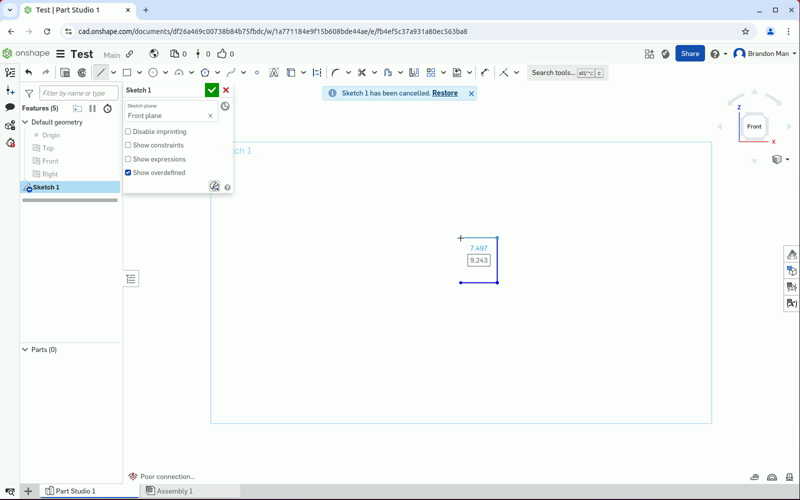
click(460, 237)
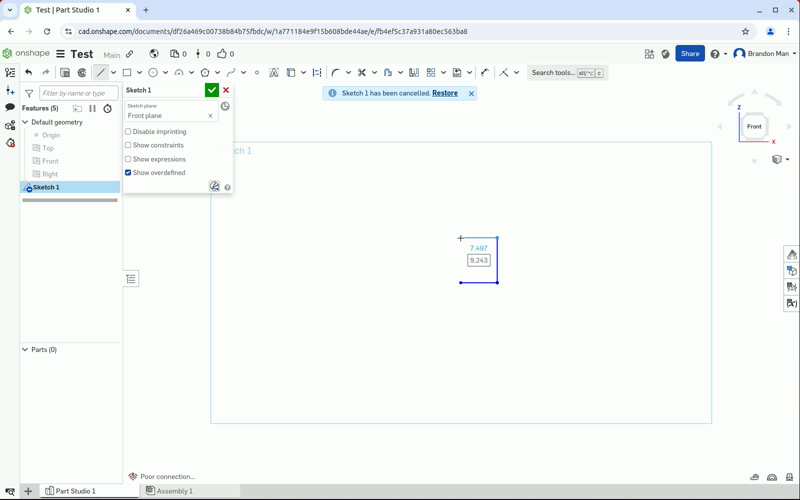
key_up(shift)
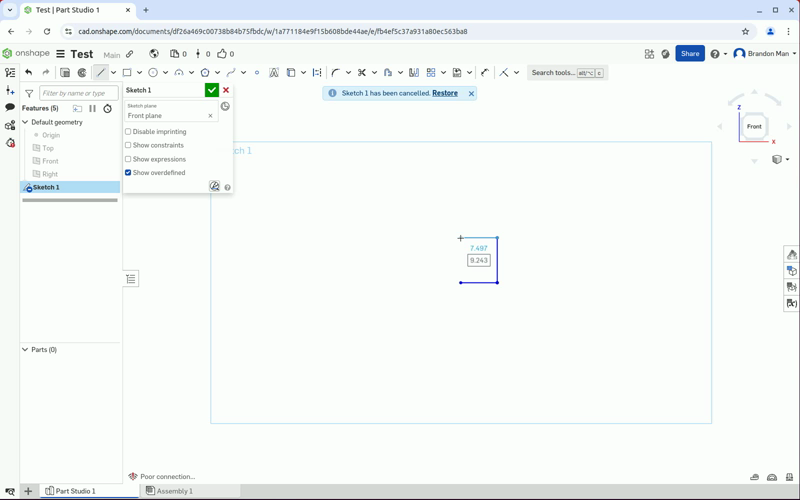
mouse_move(490, 237)
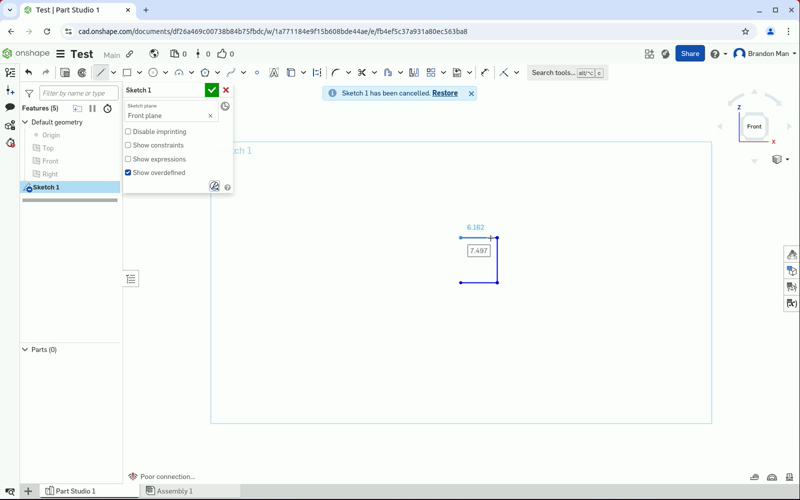
key_down(shift)
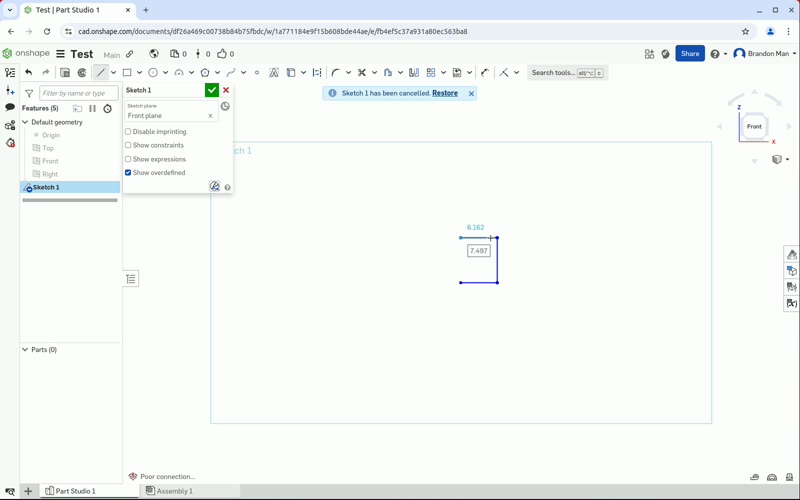
mouse_move(460, 282)
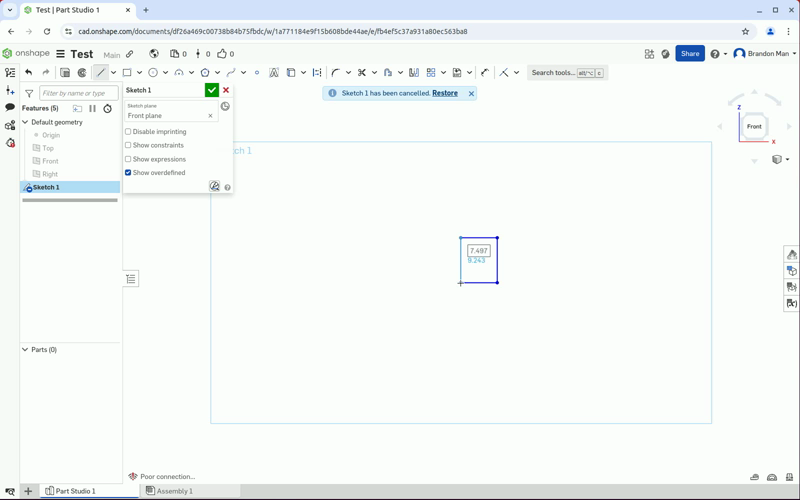
key_up(shift)
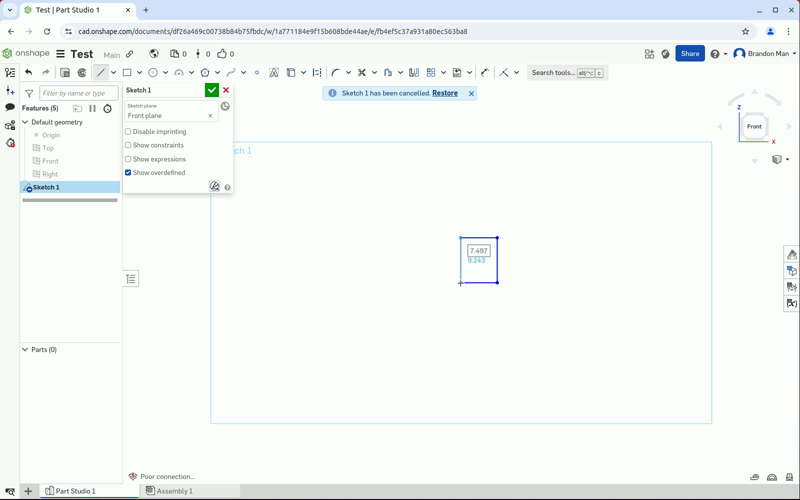
click(460, 282)
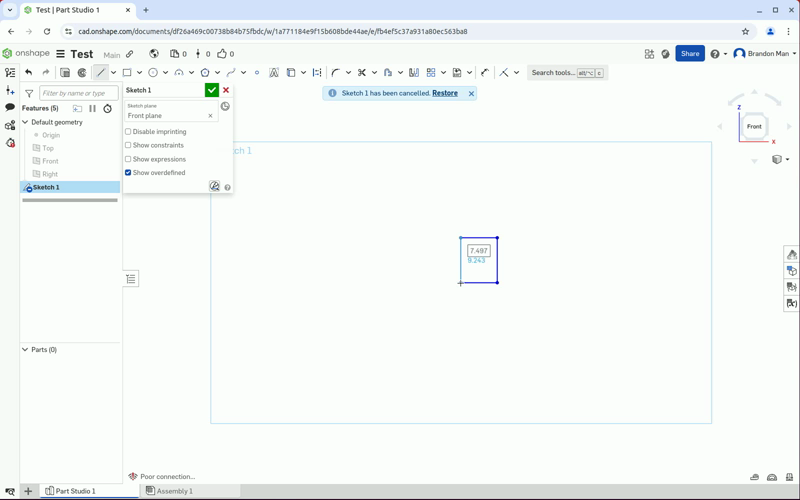
key(esc)
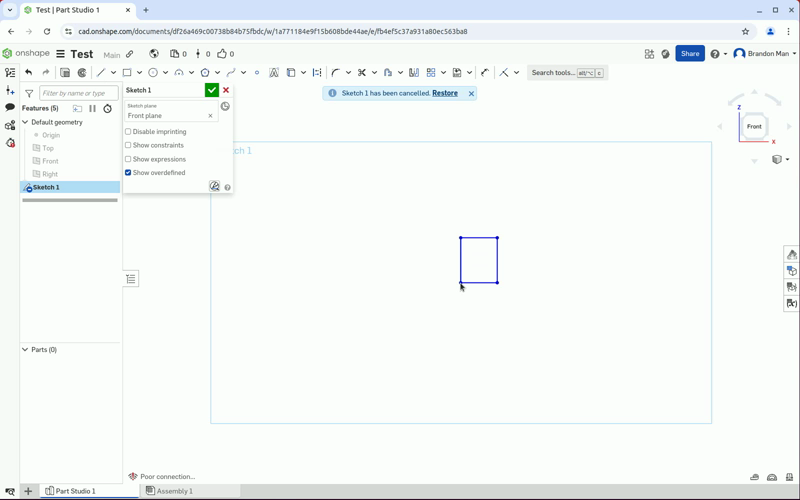
mouse_move(462, 244)
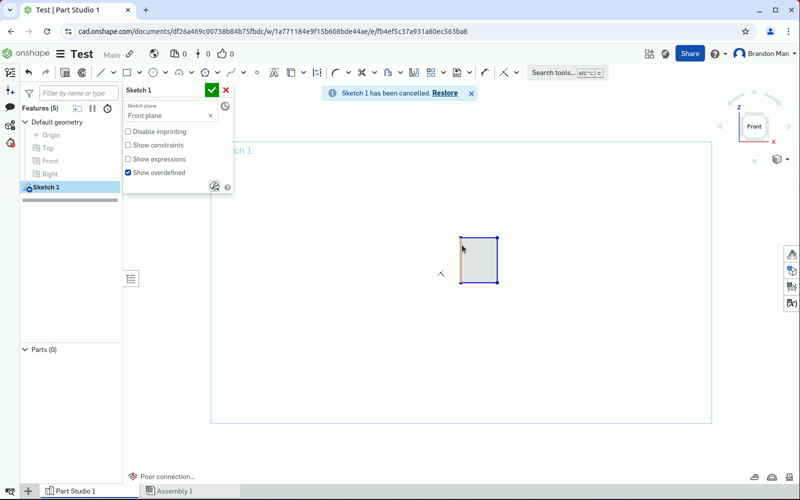
scroll(6)
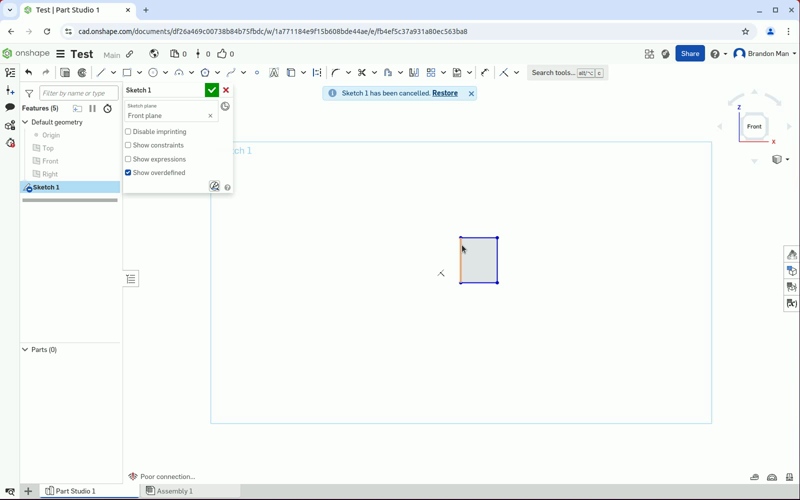
scroll(6)
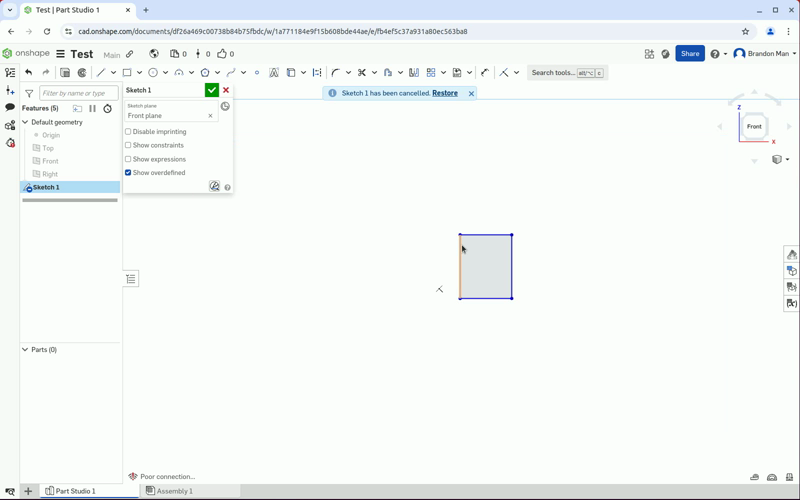
scroll(6)
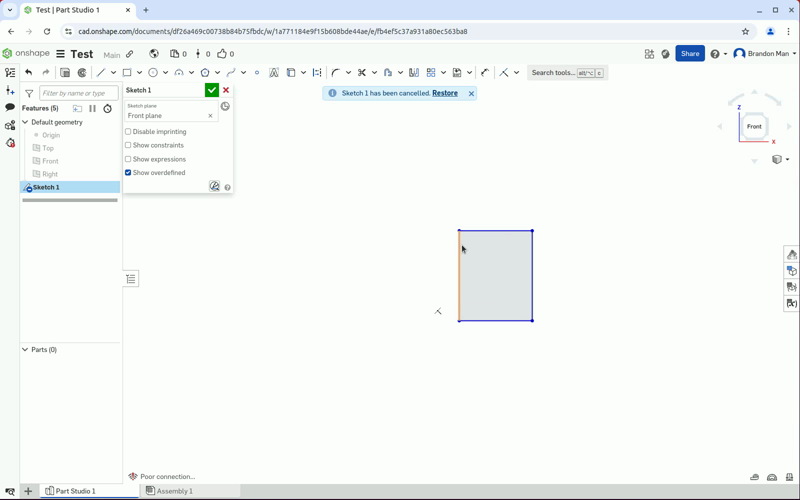
scroll(6)
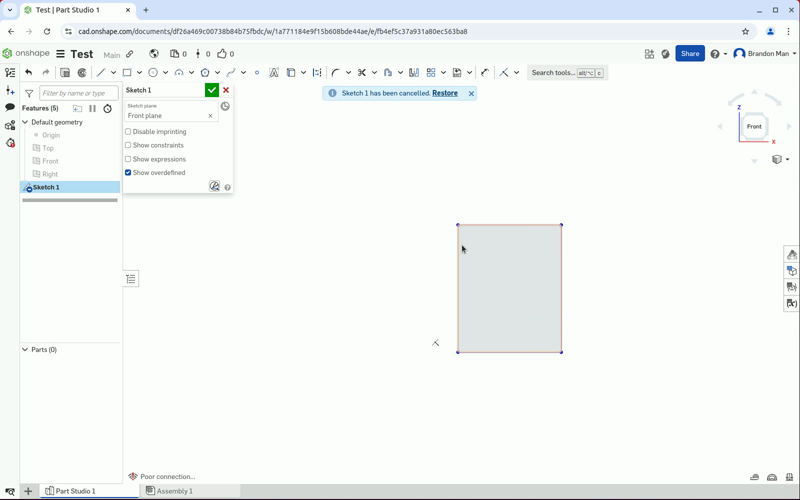
scroll(6)
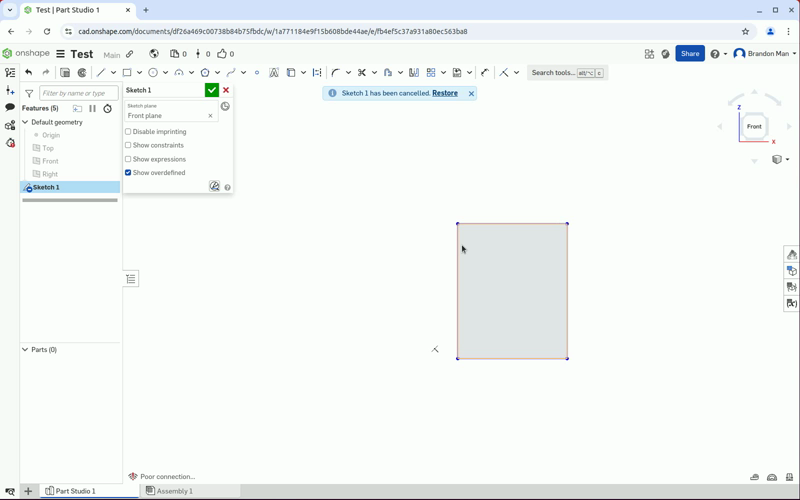
scroll(6)
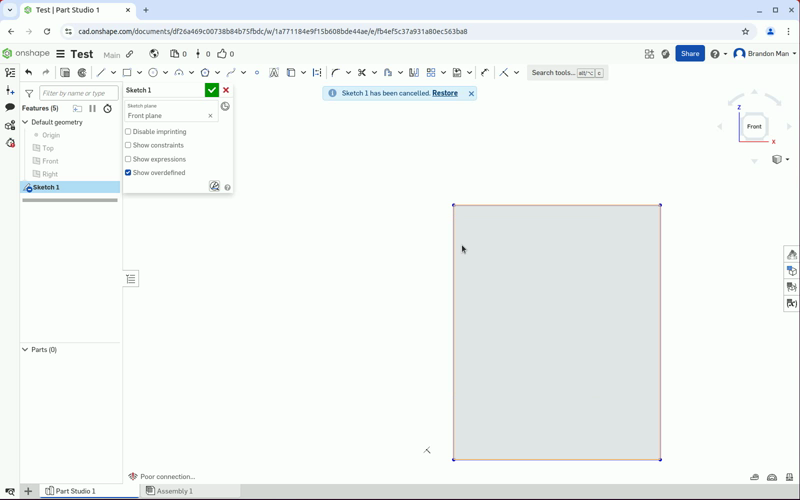
scroll(6)
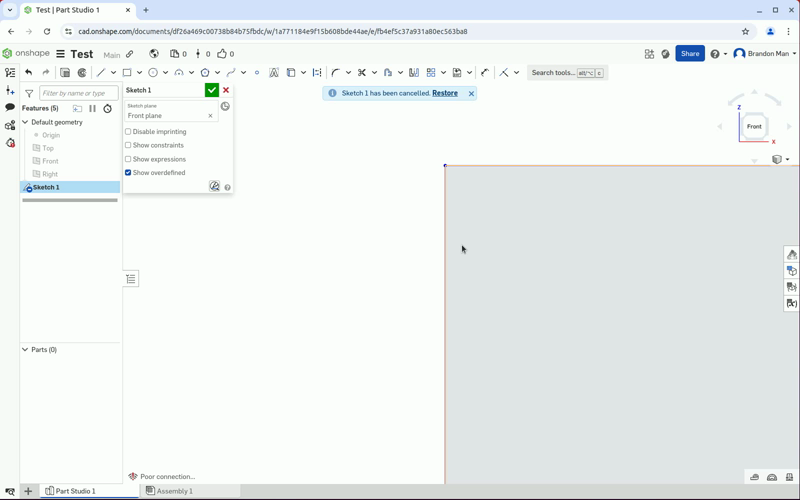
click(462, 244)
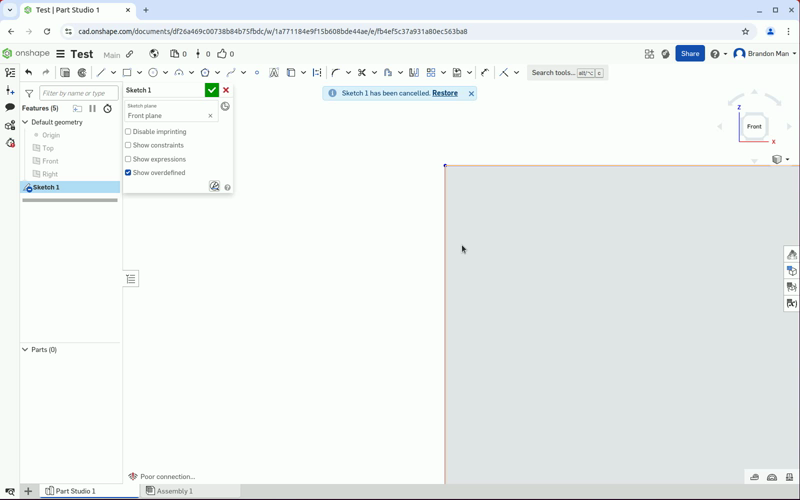
scroll(-6)
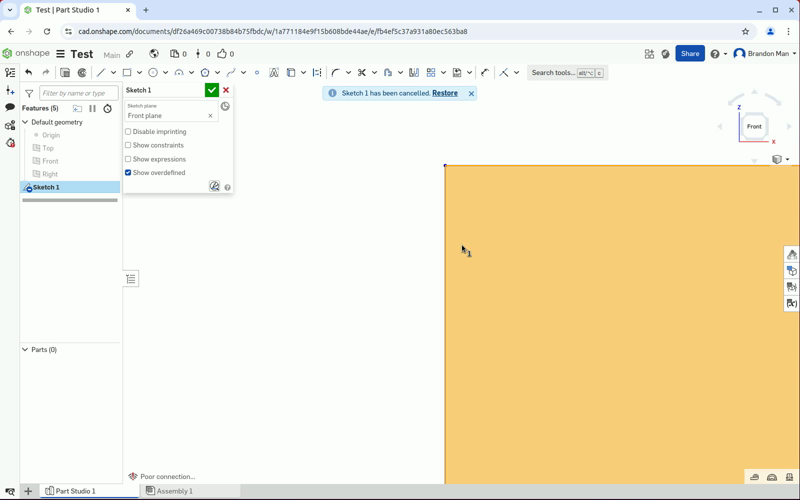
scroll(-6)
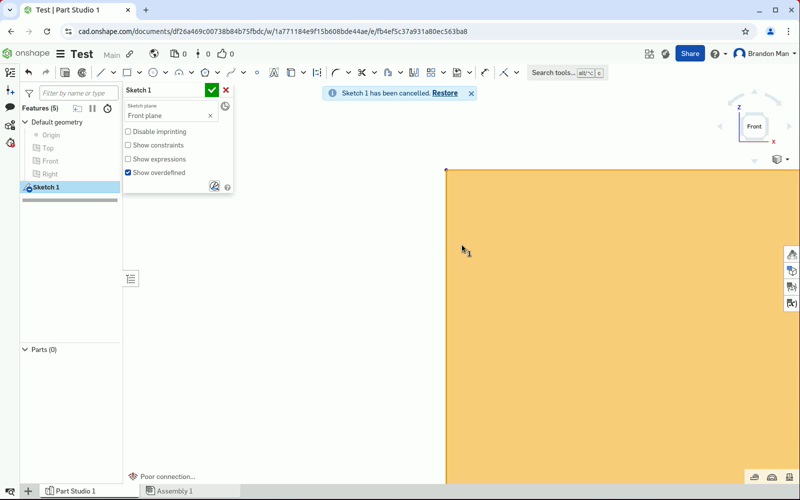
scroll(-6)
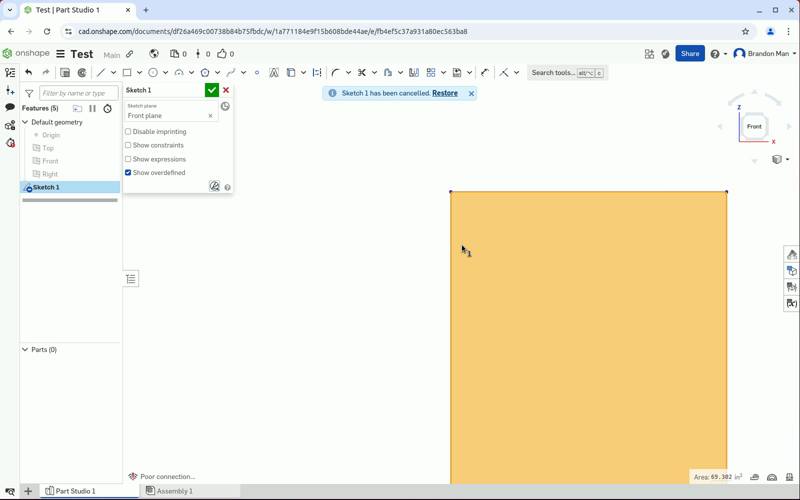
scroll(-6)
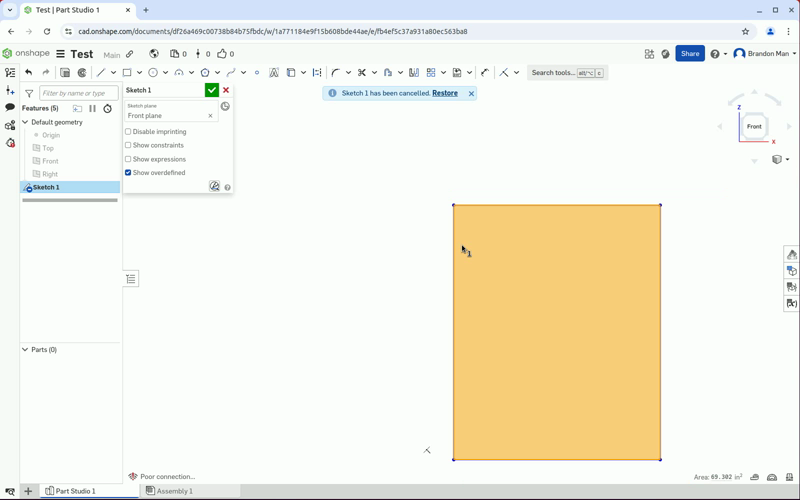
scroll(-6)
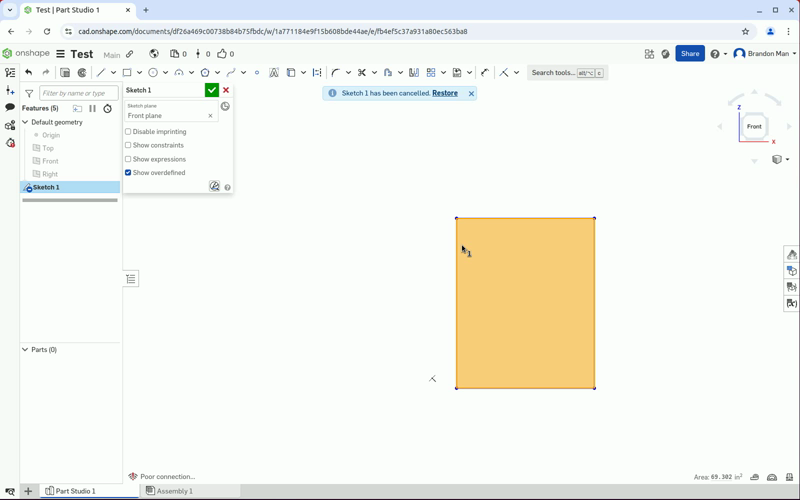
scroll(-6)
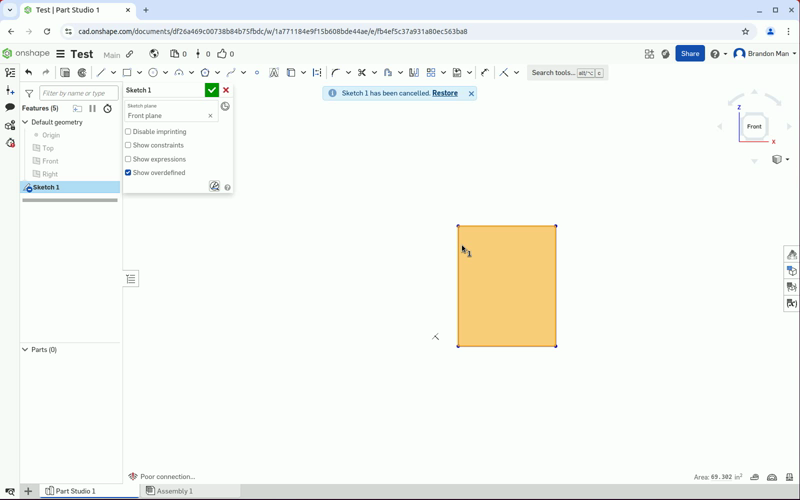
scroll(-6)
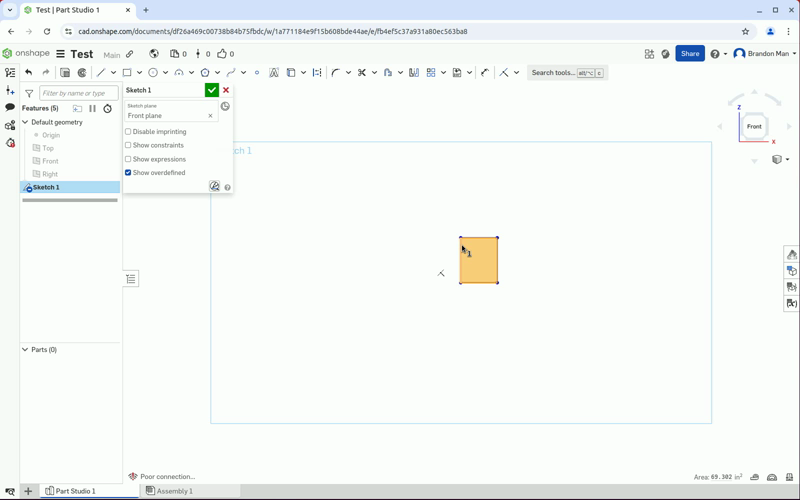
mouse_move(73, 352)
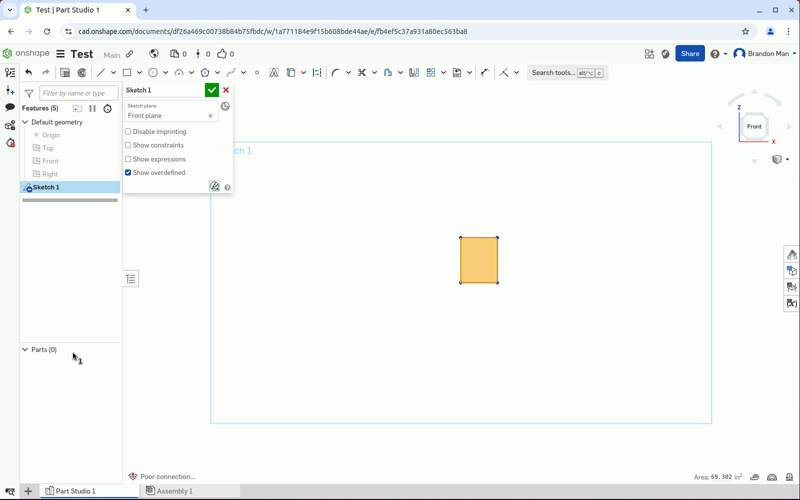
key(shift+y)
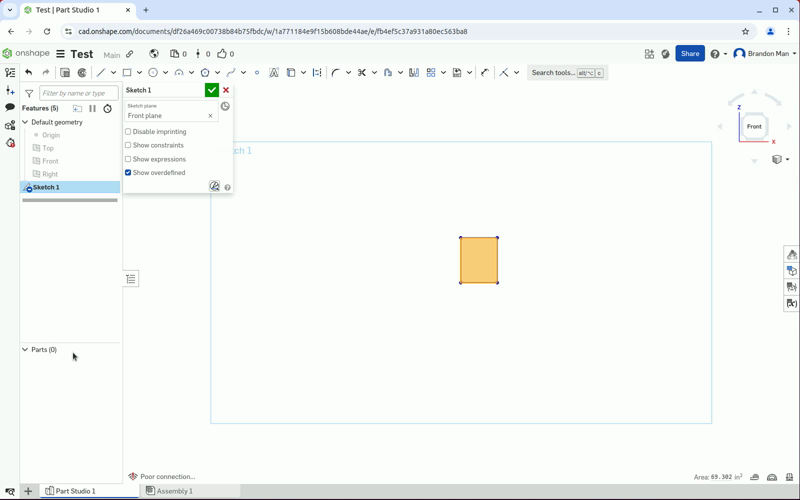
key(shift+e)
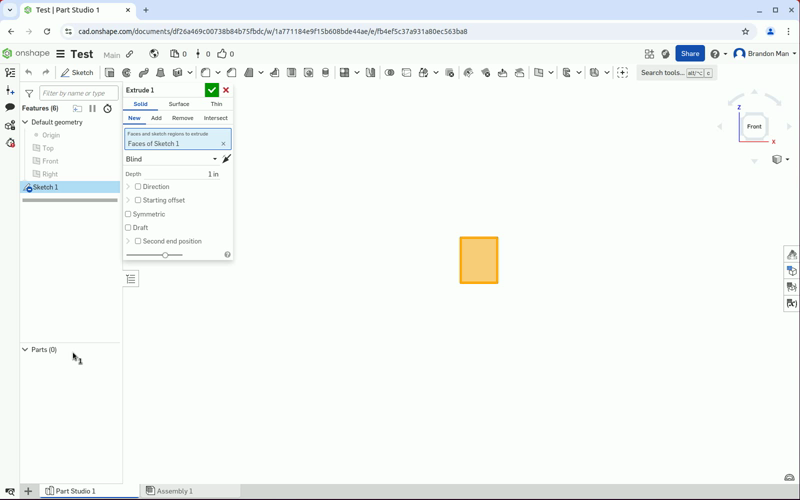
mouse_move(143, 106)
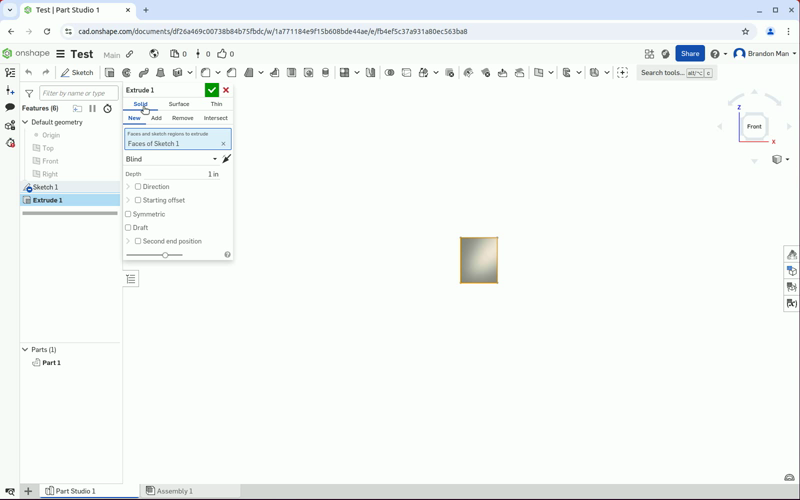
click(143, 106)
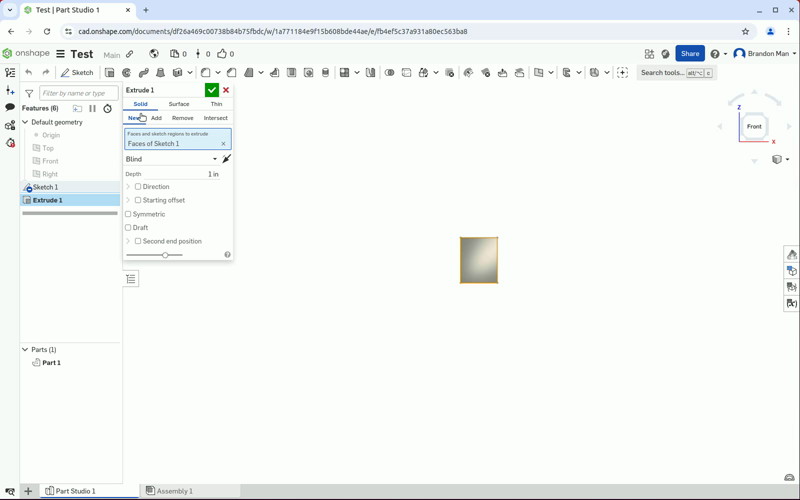
mouse_move(137, 120)
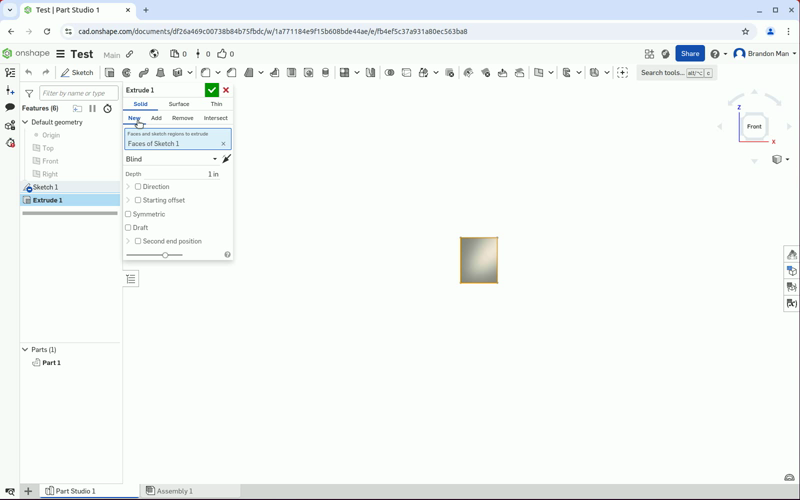
click(137, 120)
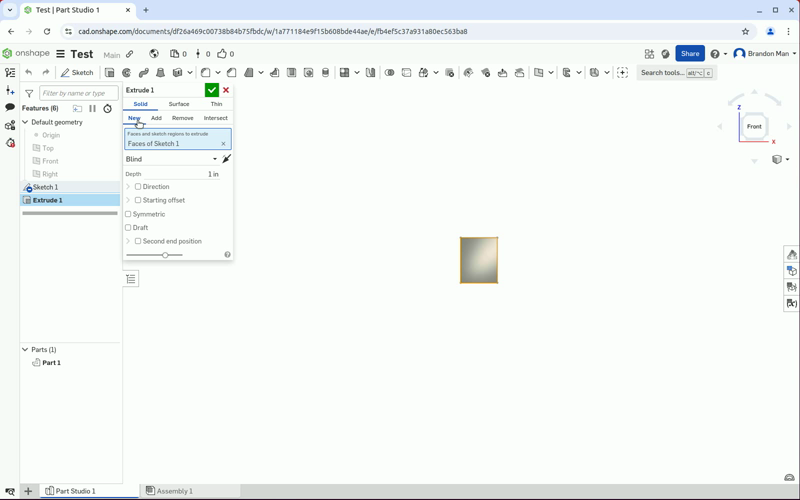
key(tab, 4)
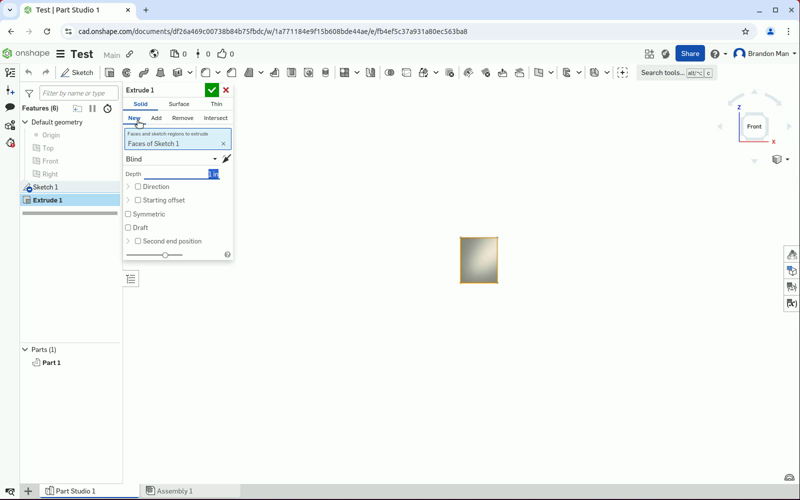
text(7.462)
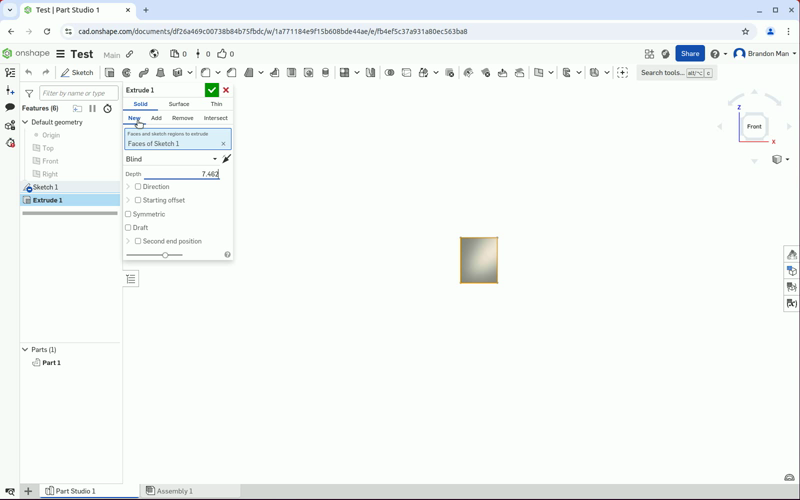
key(enter)
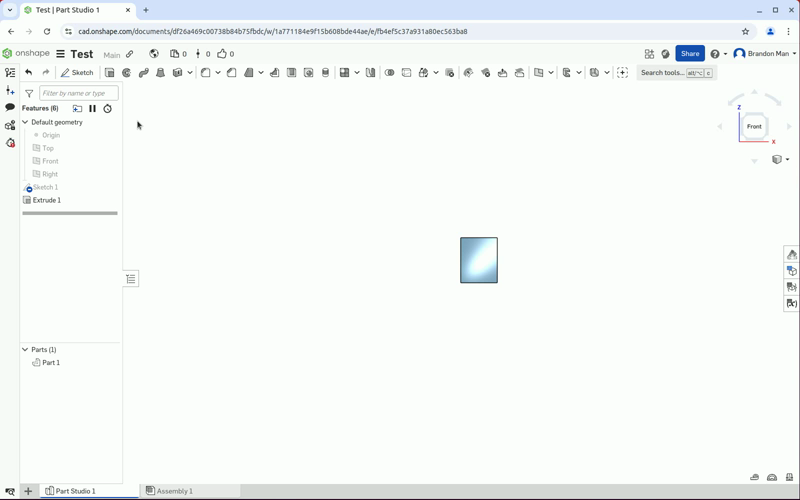
key(shift+h)
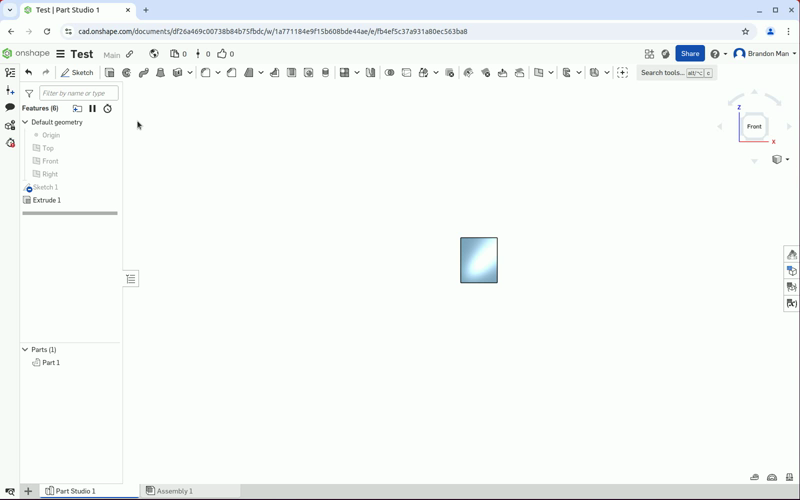
key(shift+h)
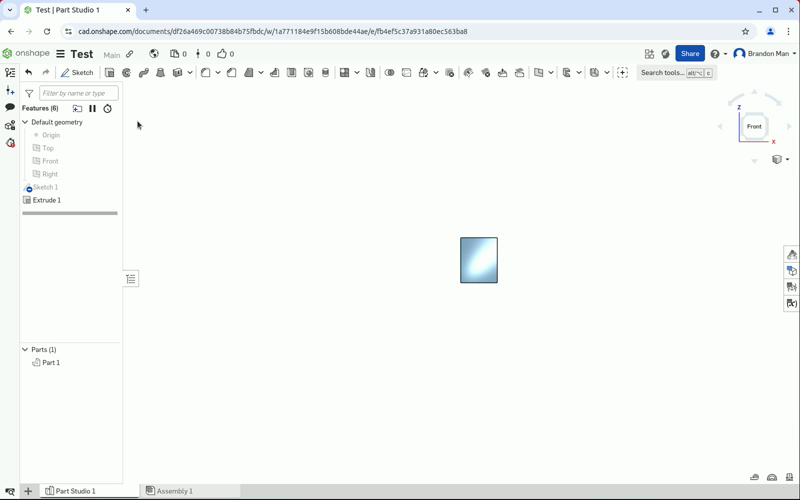
mouse_move(73, 189)
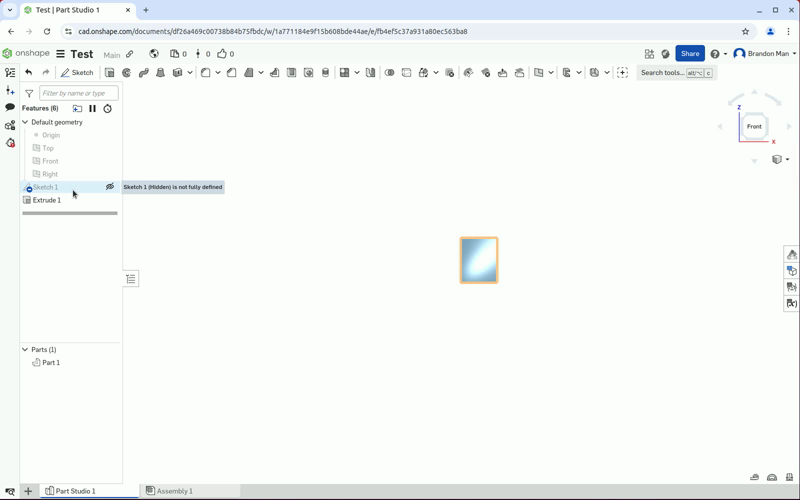
click(73, 189)
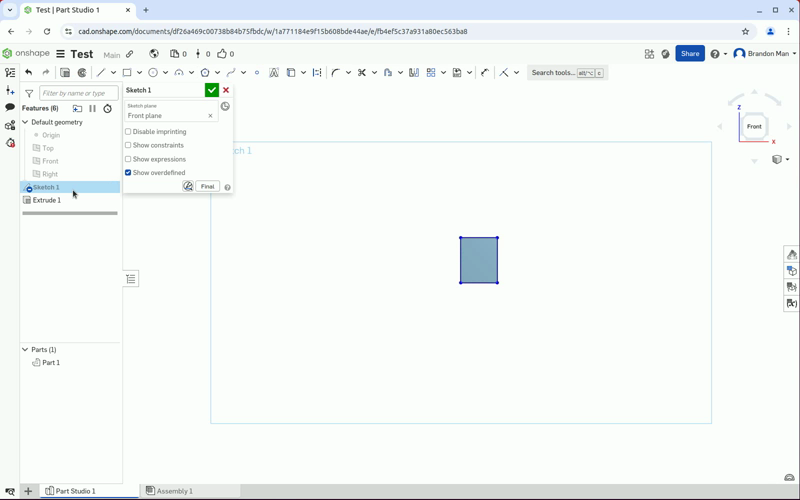
mouse_move(229, 92)
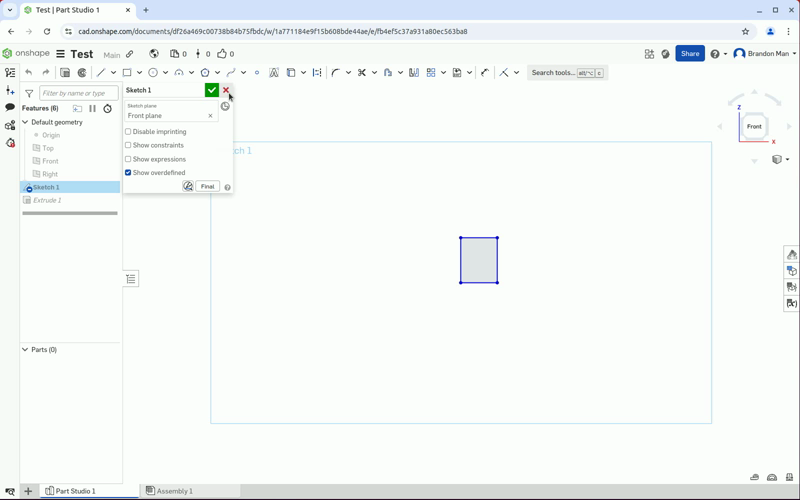
click(229, 92)
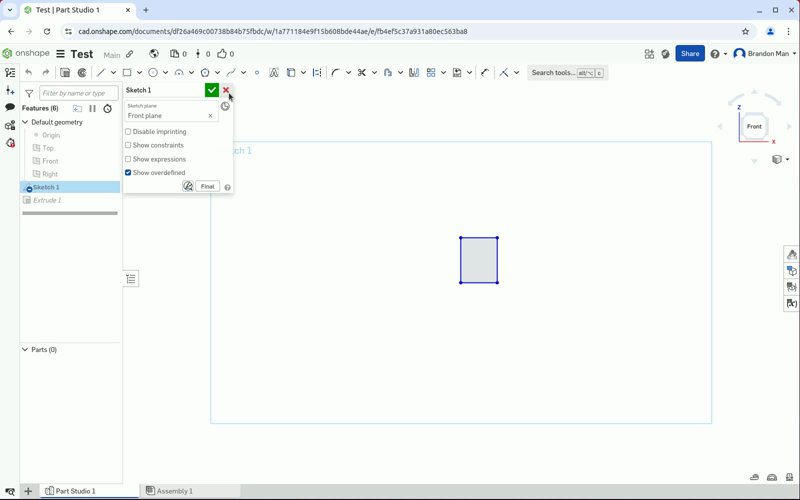
key(shift+s)
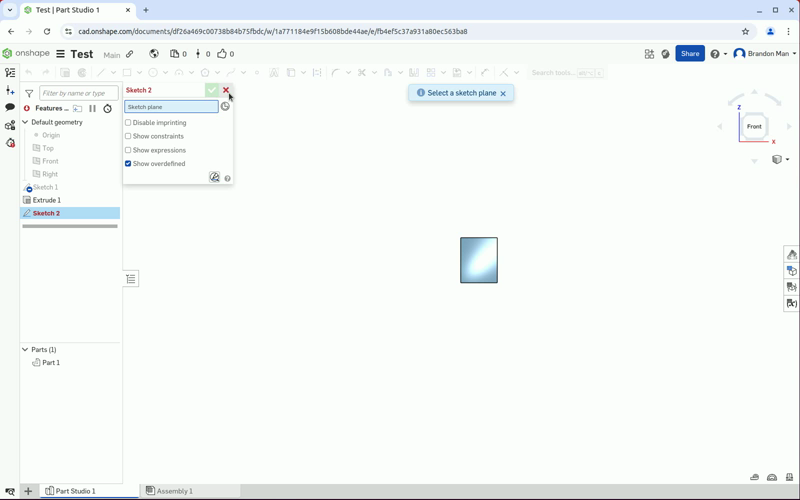
mouse_move(73, 163)
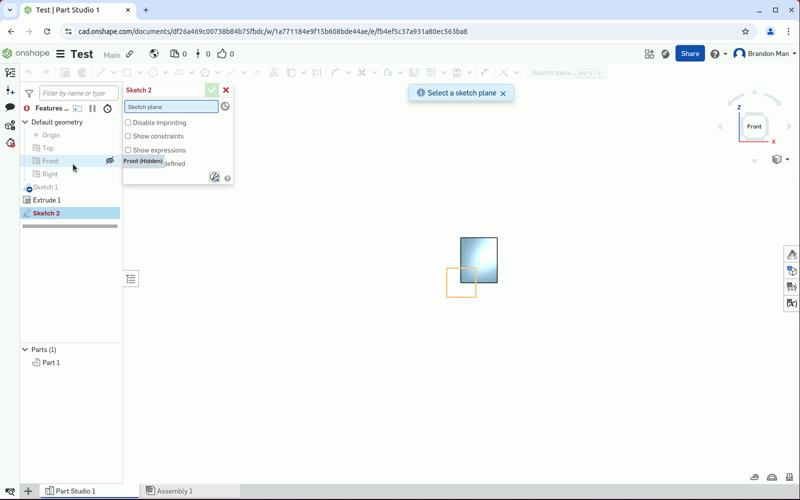
click(73, 163)
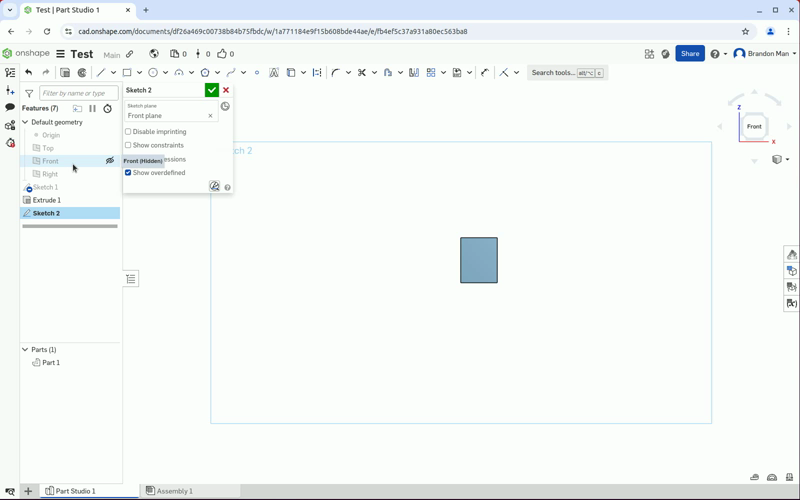
mouse_move(73, 352)
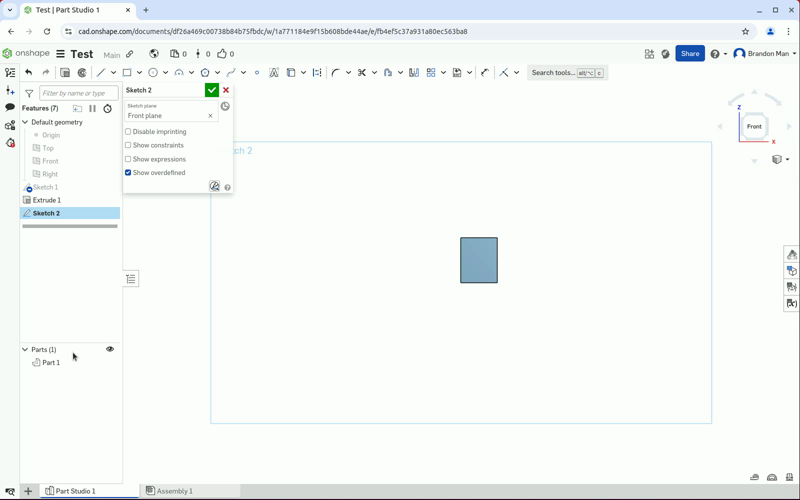
key(y)
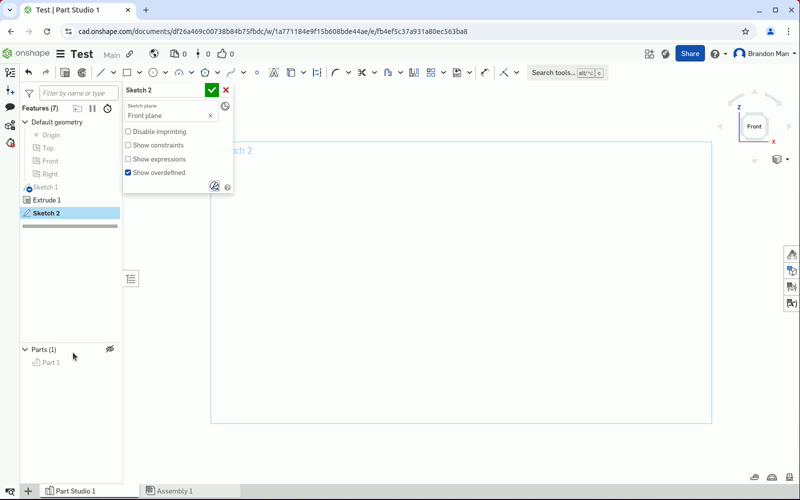
key(l)
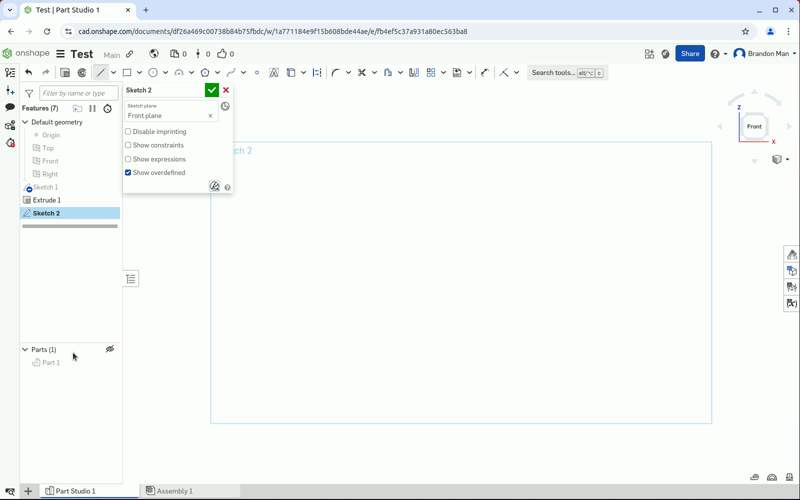
key_down(shift)
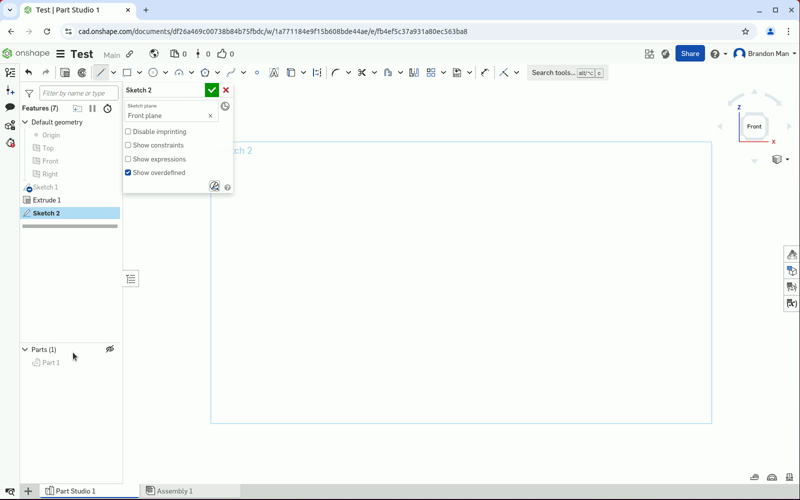
mouse_move(497, 282)
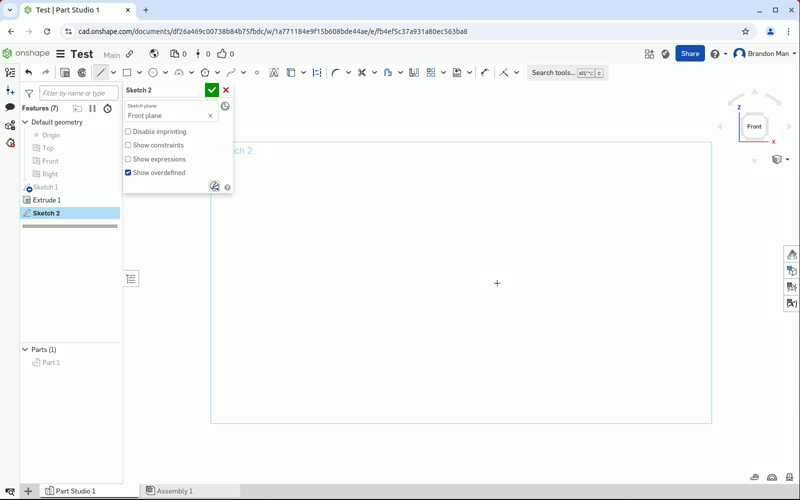
click(497, 282)
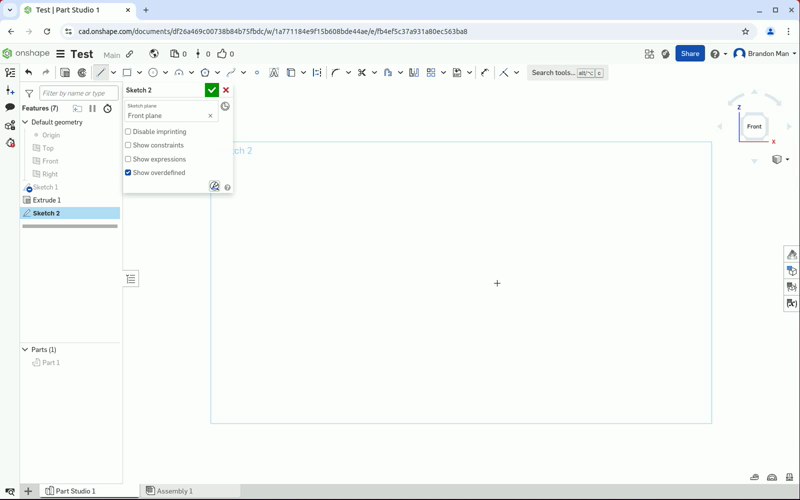
key_up(shift)
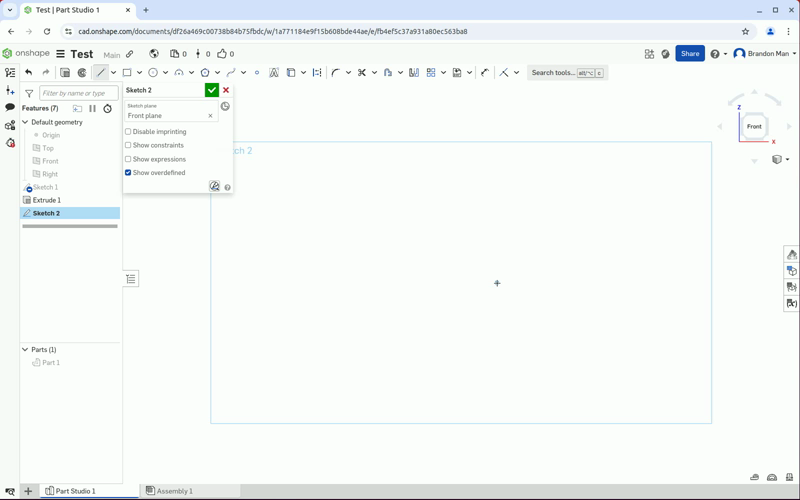
key_down(shift)
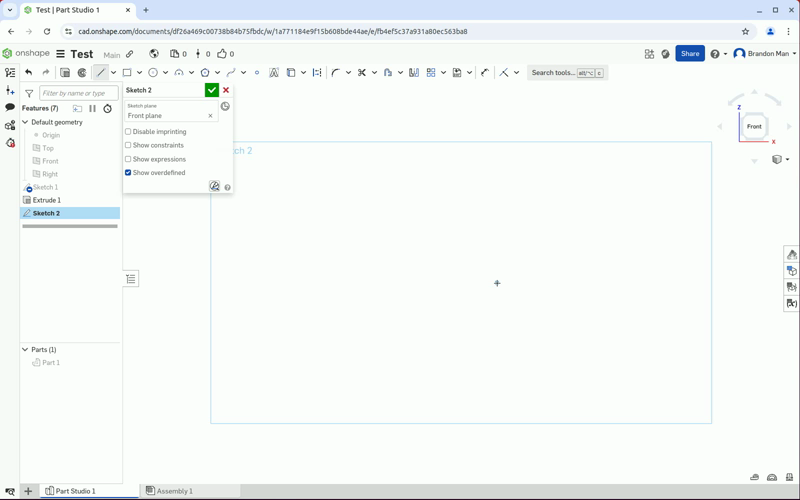
mouse_move(573, 282)
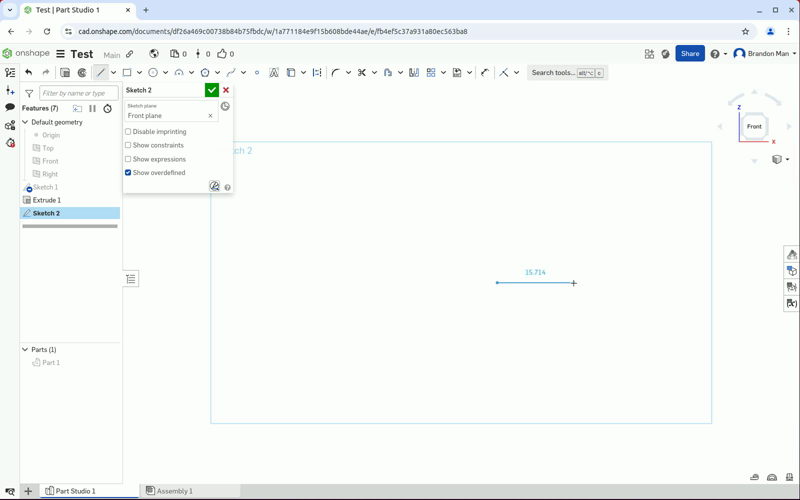
click(573, 282)
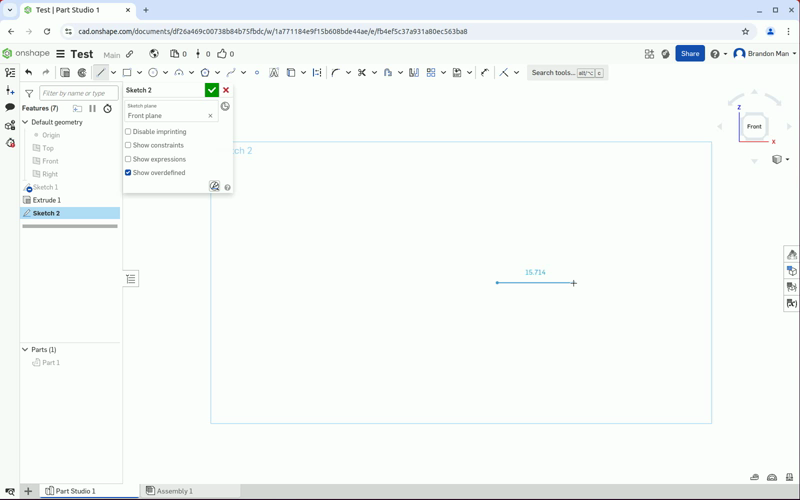
key_up(shift)
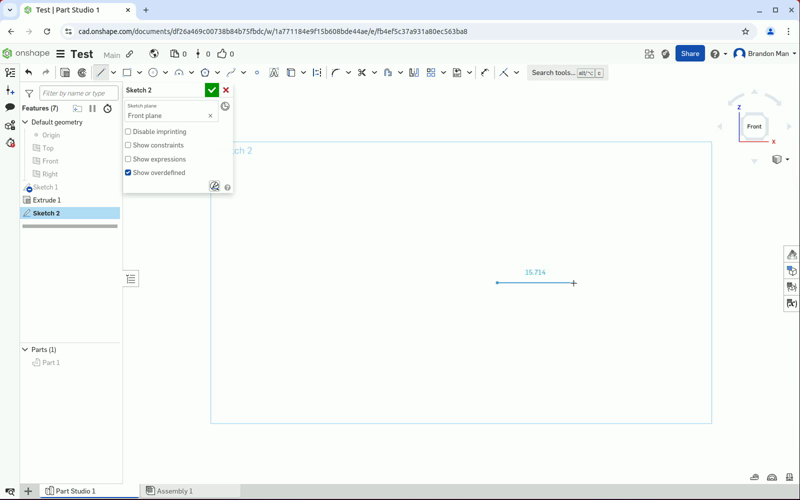
key_down(shift)
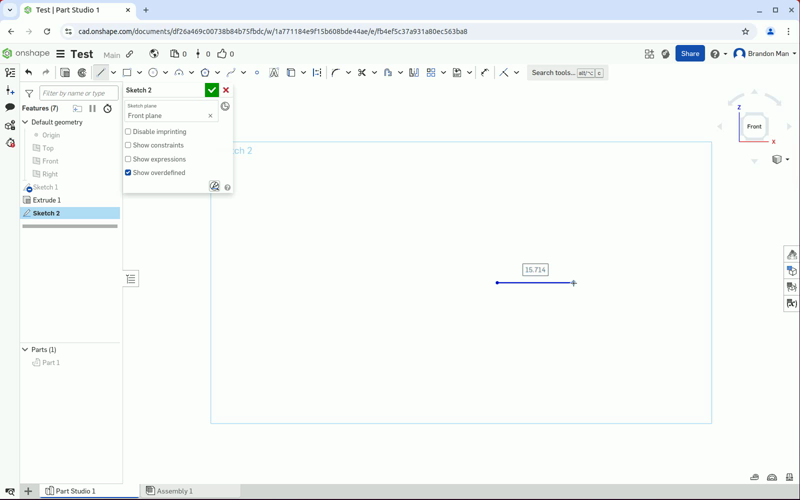
mouse_move(589, 282)
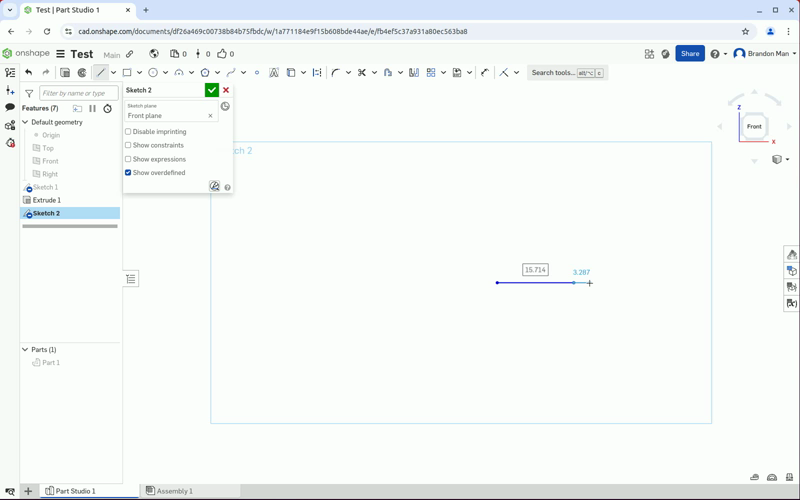
mouse_move(573, 272)
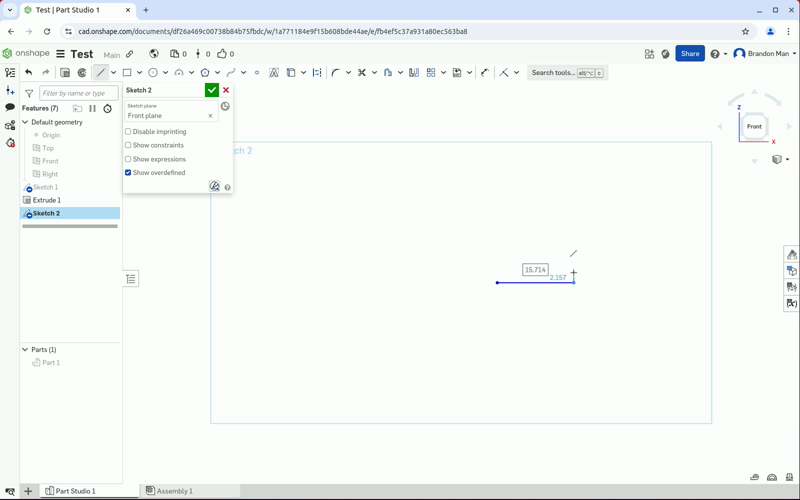
click(573, 272)
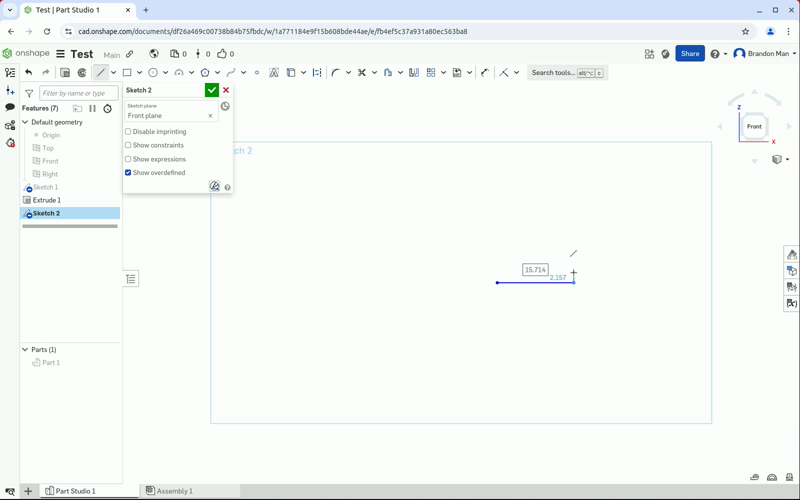
key_up(shift)
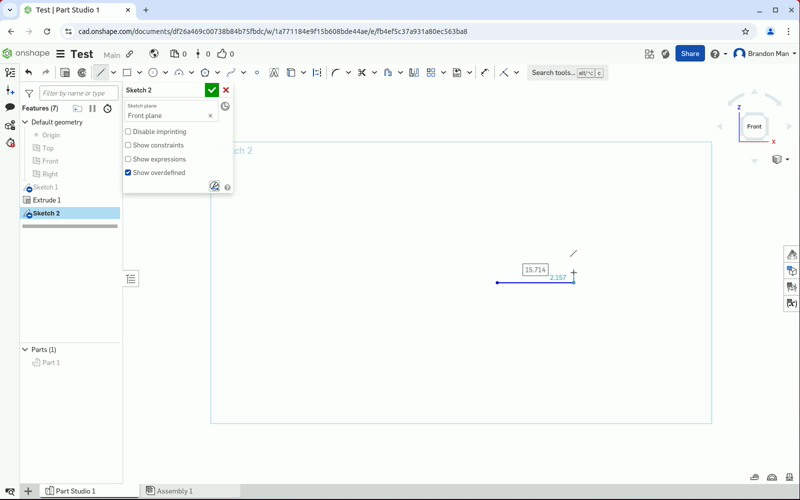
key_down(shift)
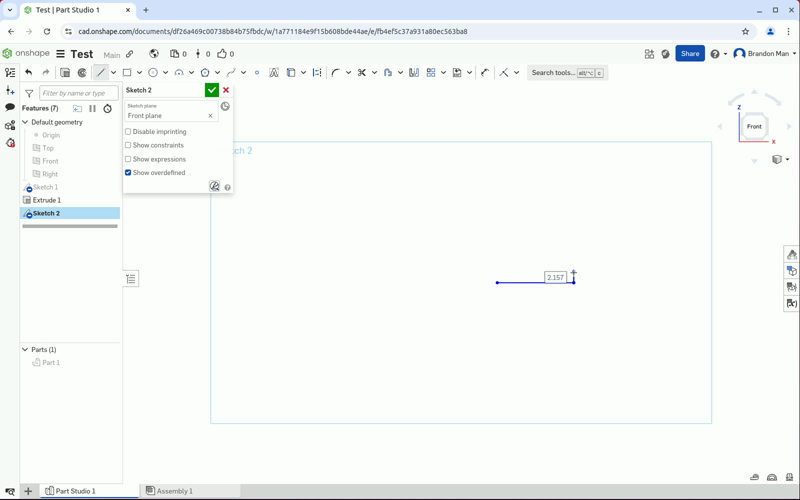
mouse_move(497, 237)
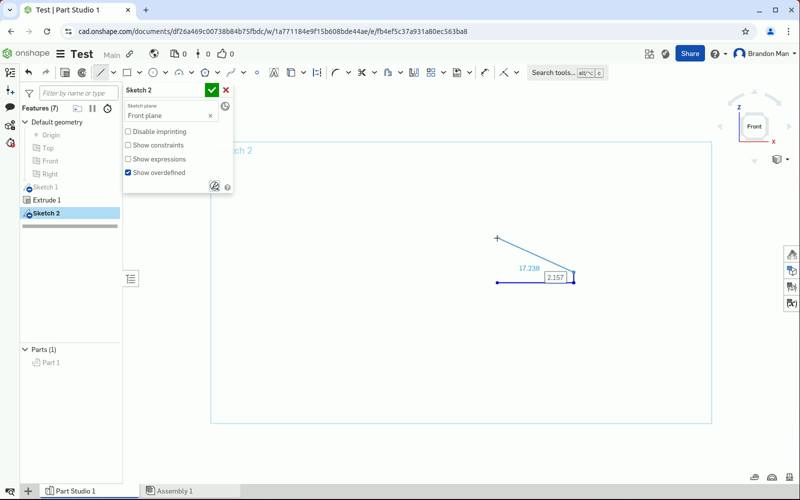
click(497, 237)
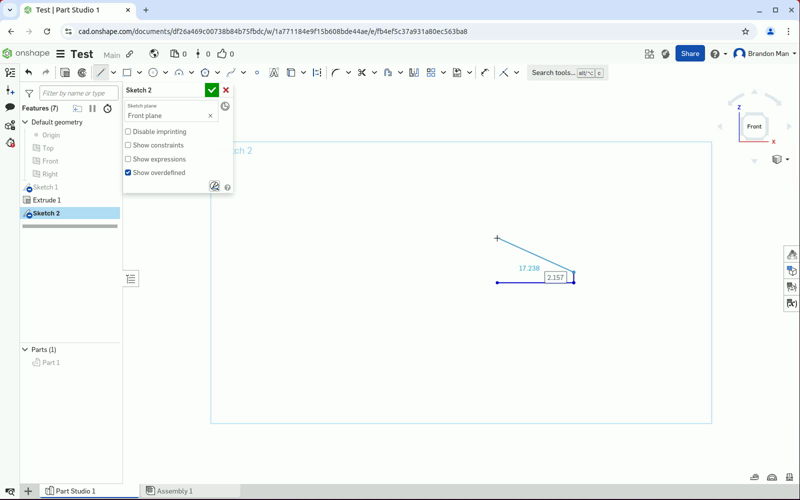
key_up(shift)
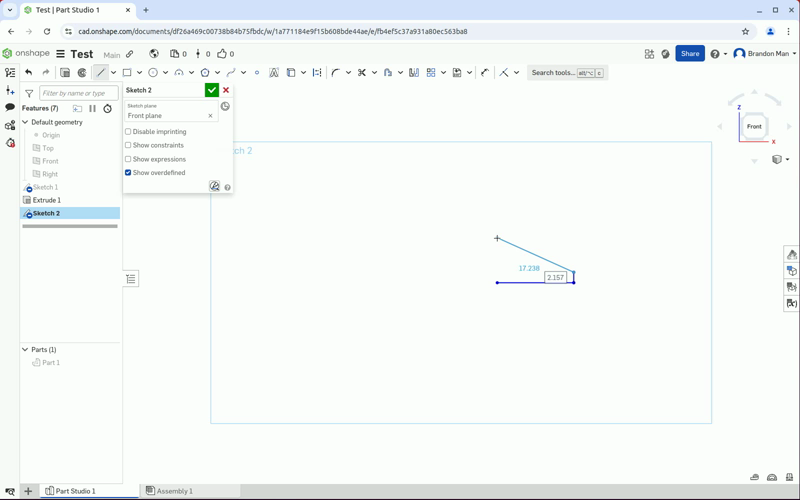
mouse_move(527, 237)
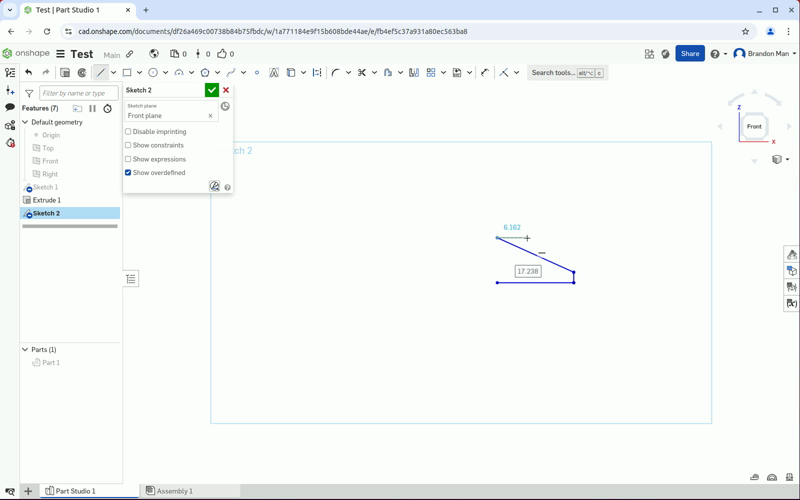
key_down(shift)
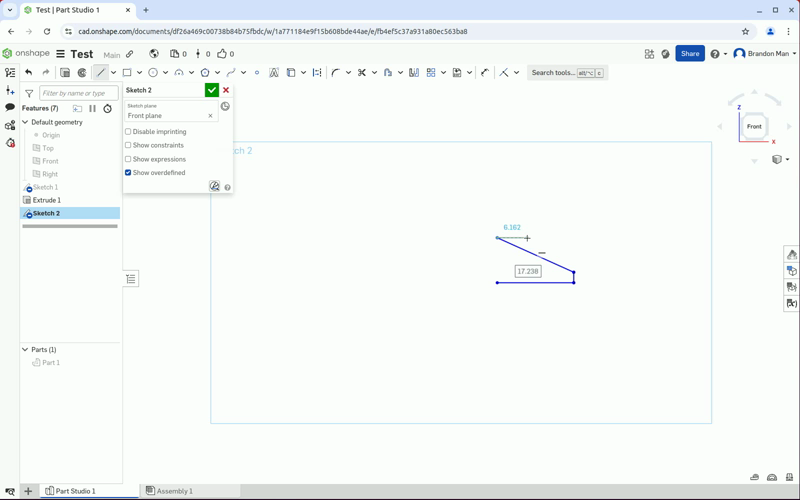
mouse_move(497, 282)
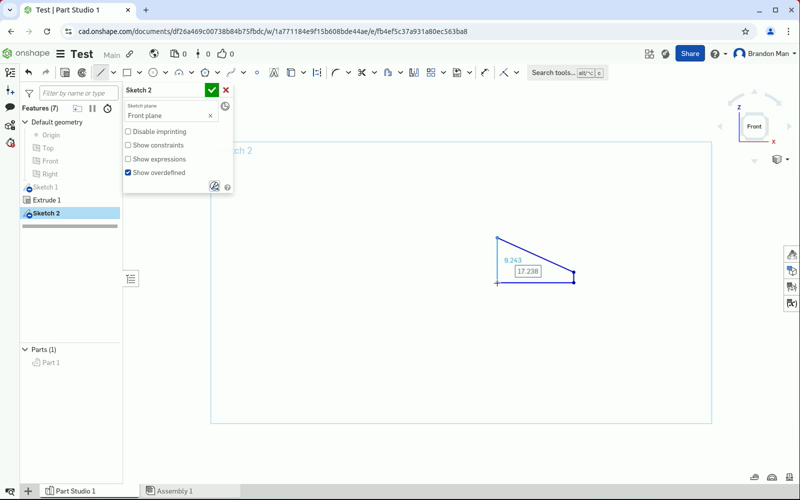
key_up(shift)
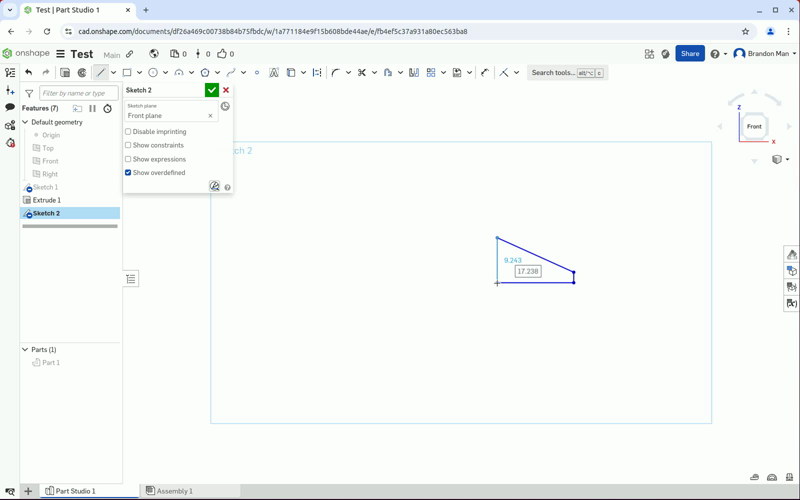
click(497, 282)
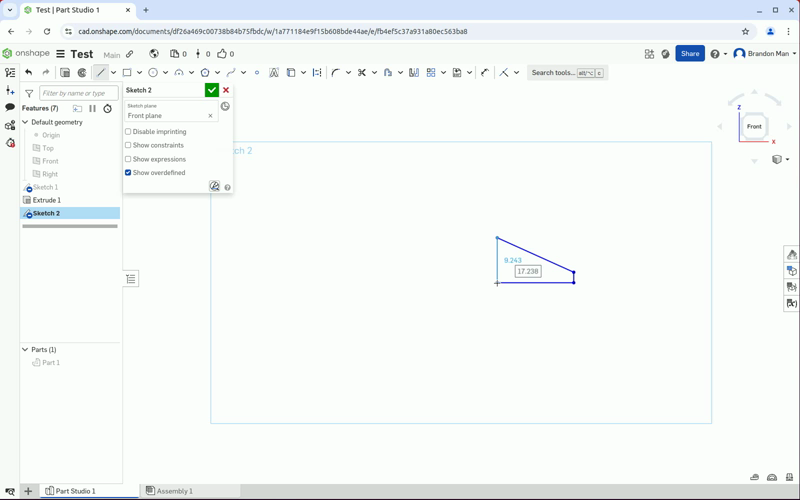
key(esc)
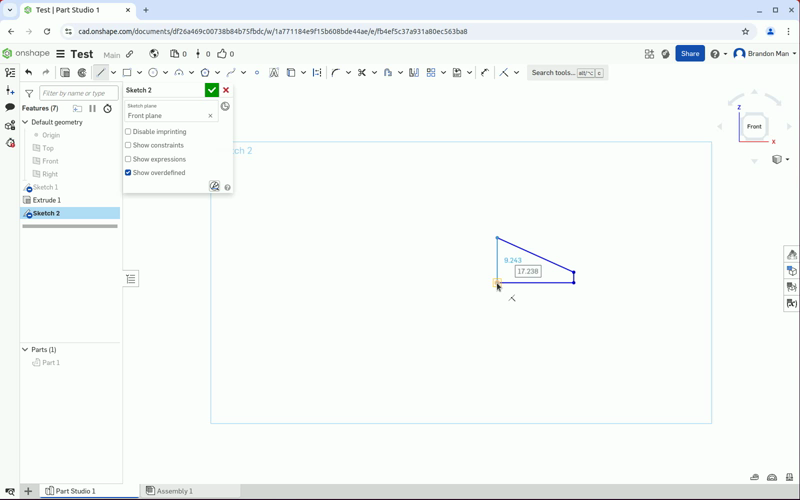
mouse_move(512, 273)
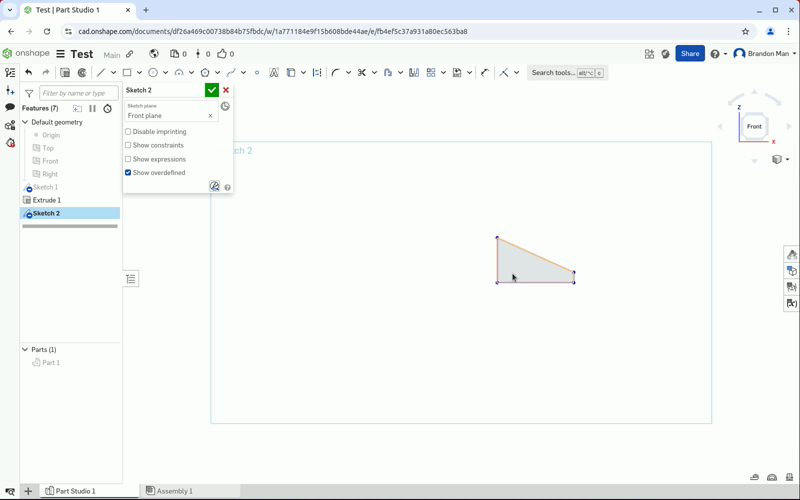
click(512, 273)
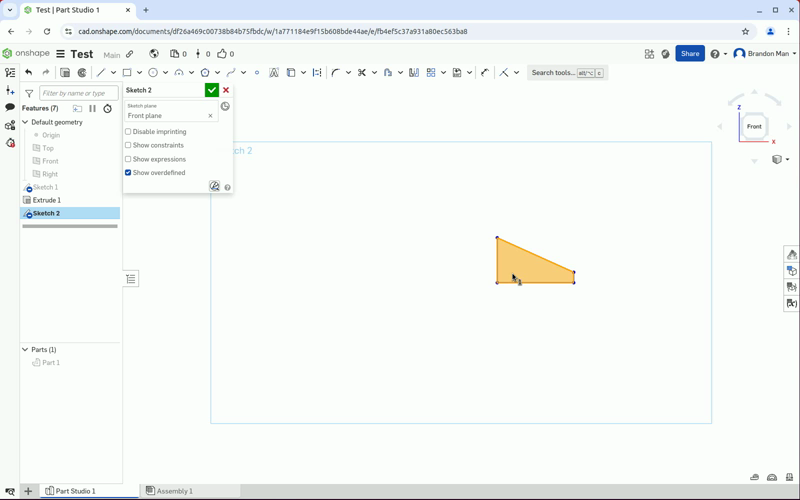
mouse_move(73, 352)
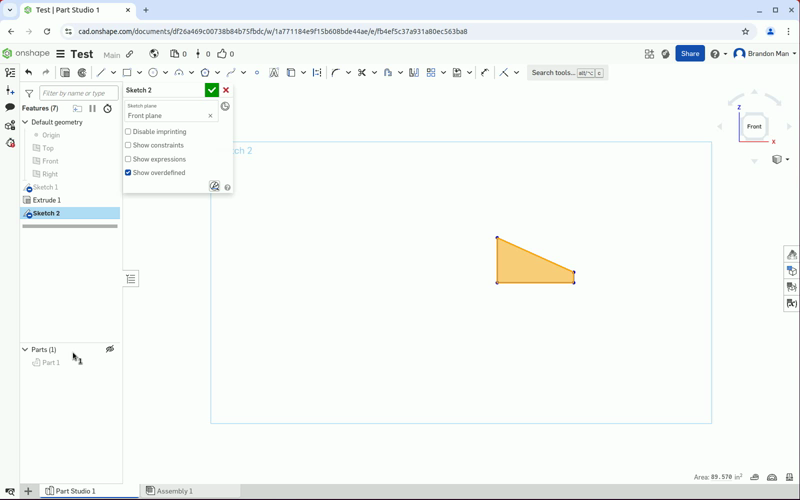
key(shift+y)
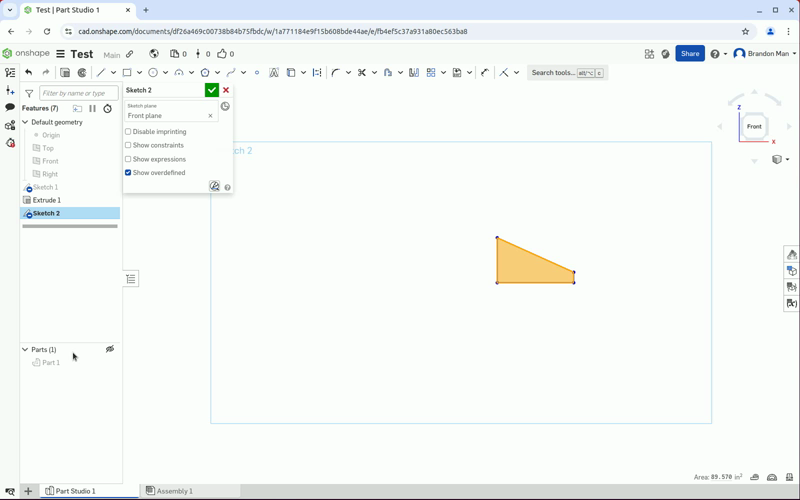
key(shift+e)
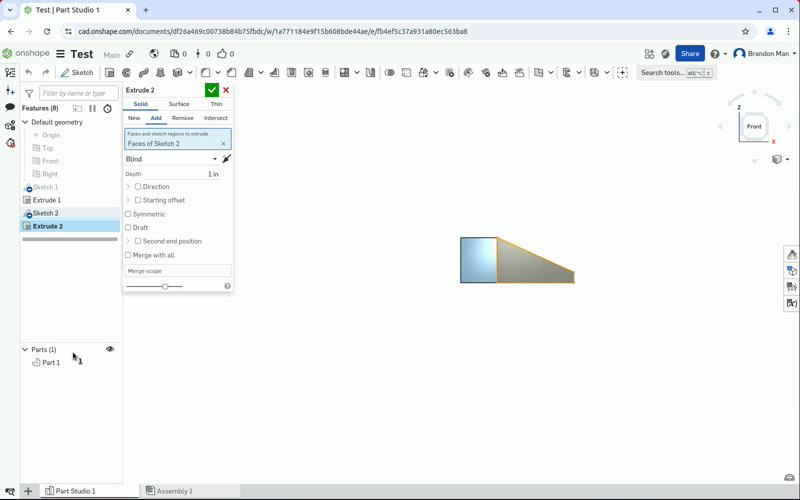
mouse_move(143, 106)
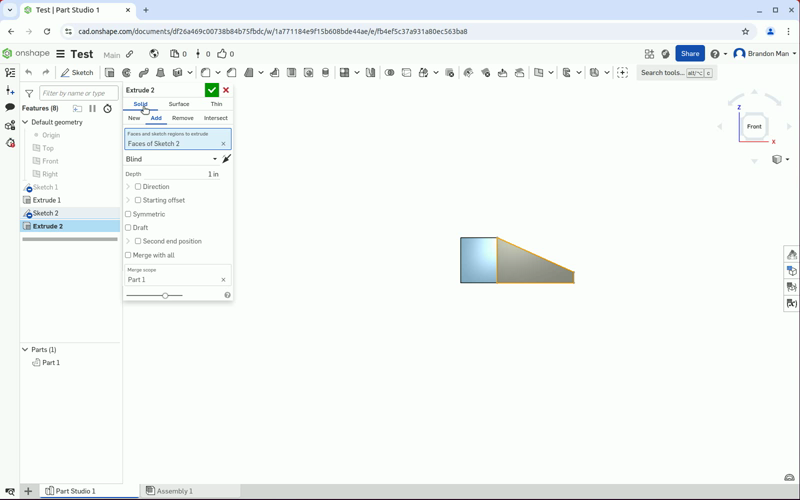
click(143, 106)
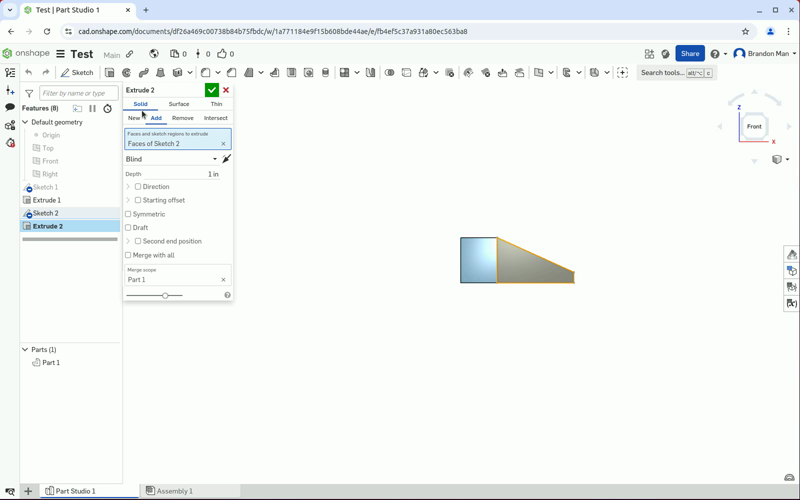
mouse_move(137, 120)
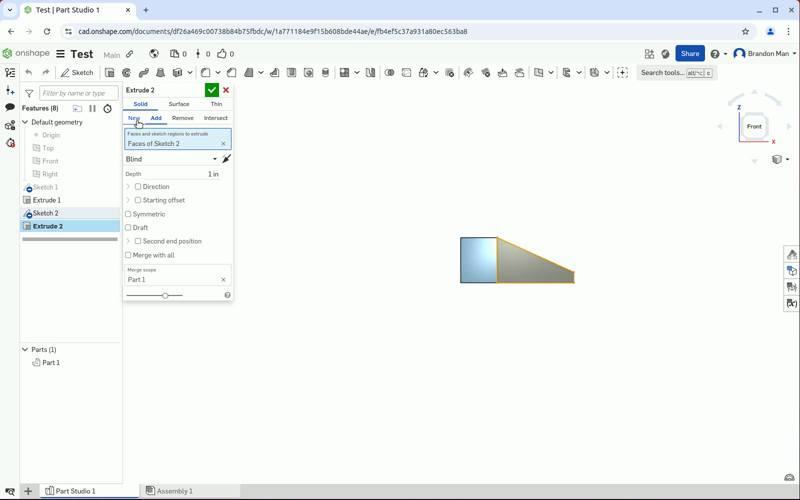
click(137, 120)
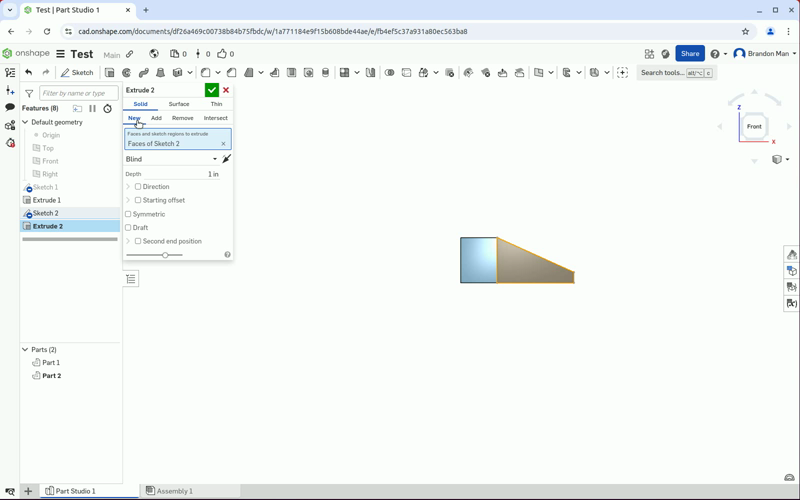
key(tab, 4)
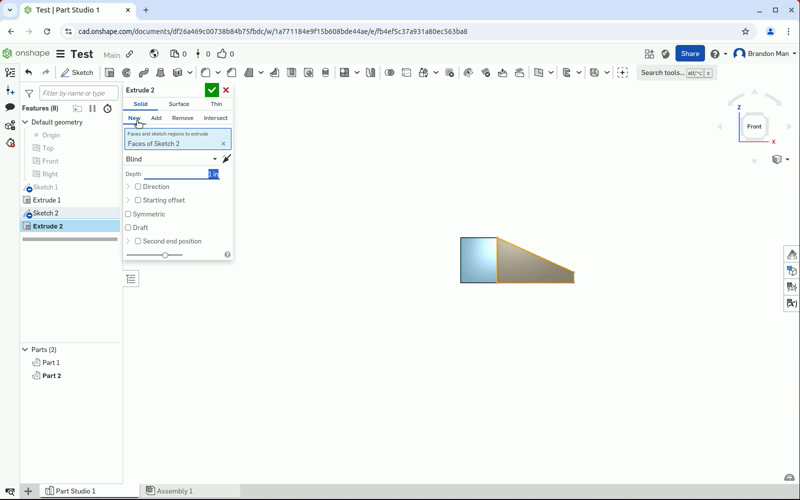
text(7.462)
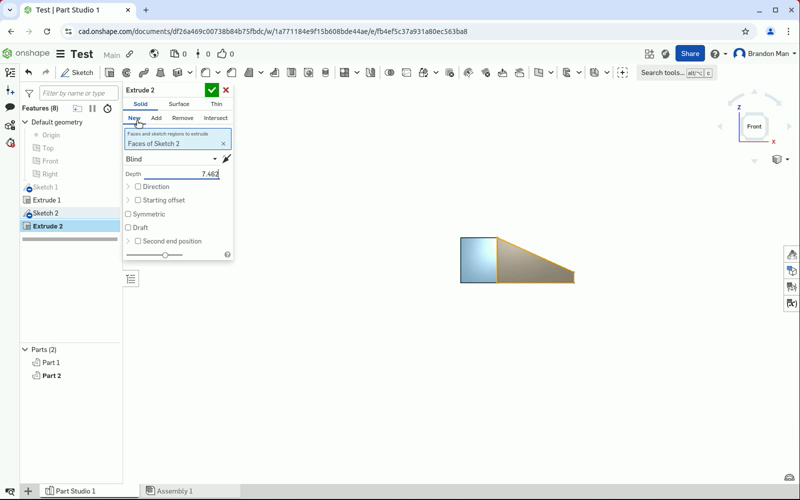
key(enter)
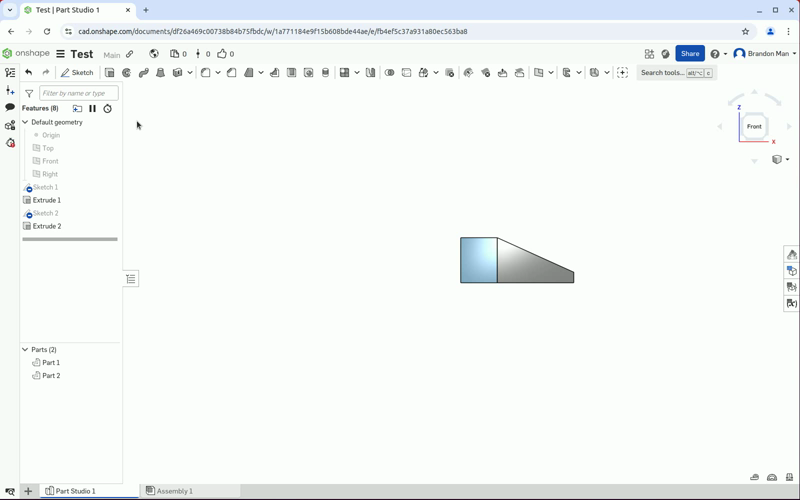
key(shift+h)
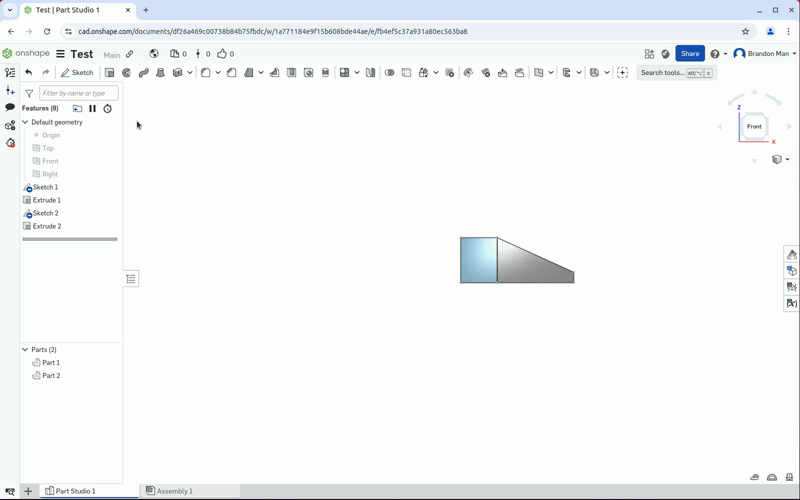
key(shift+h)
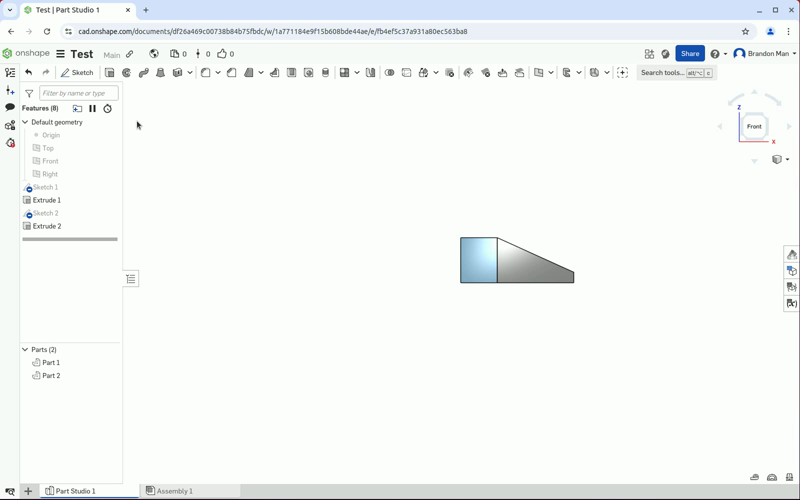
mouse_move(73, 189)
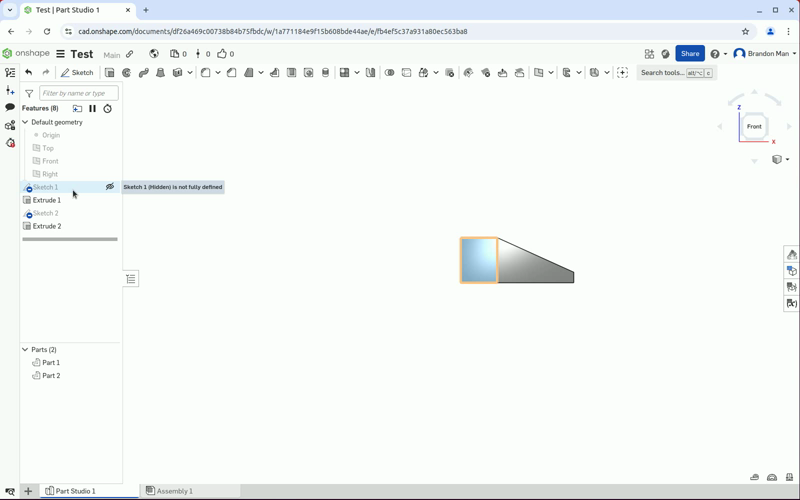
click(73, 189)
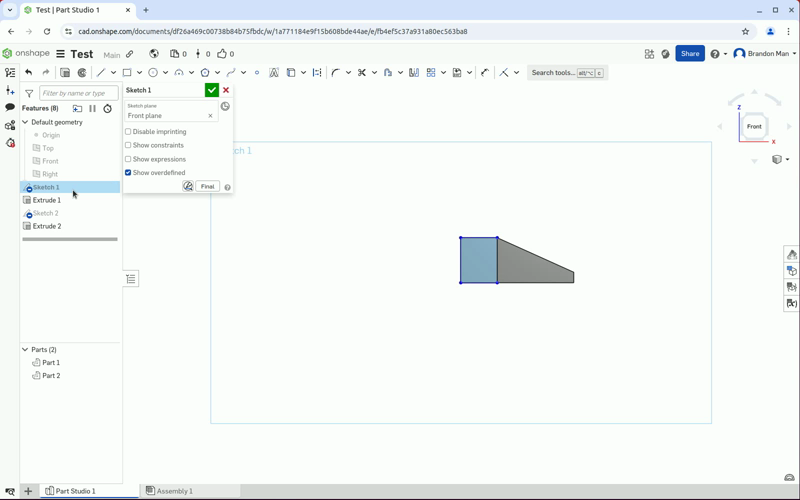
mouse_move(229, 92)
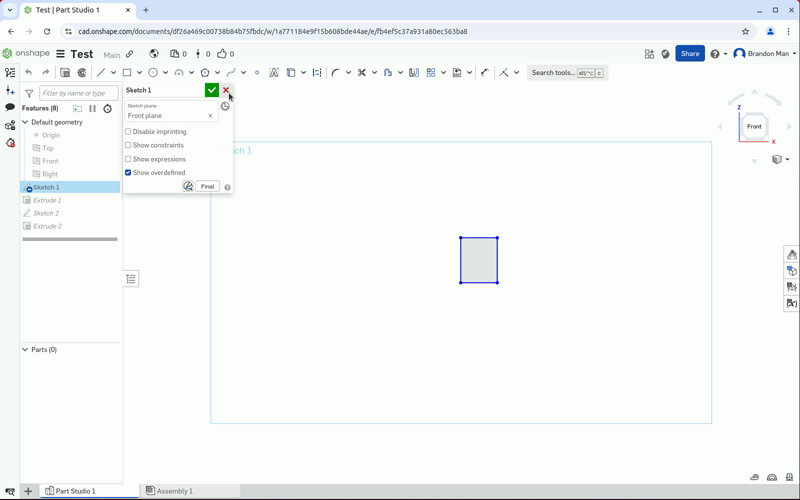
click(229, 92)
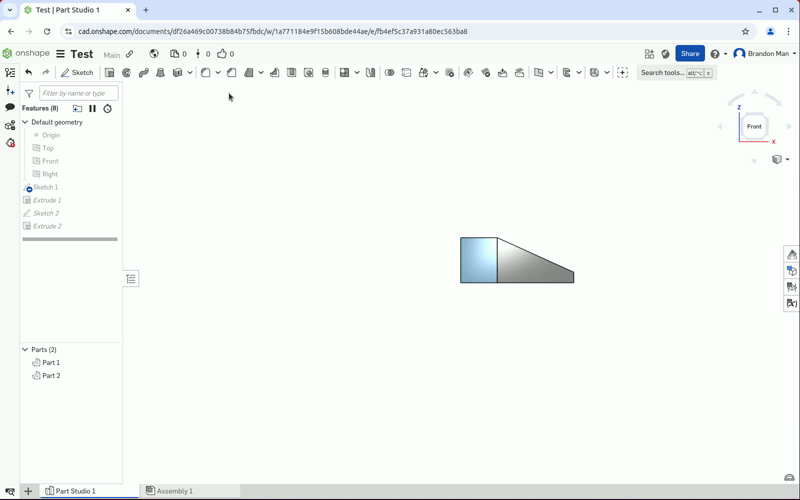
mouse_move(73, 352)
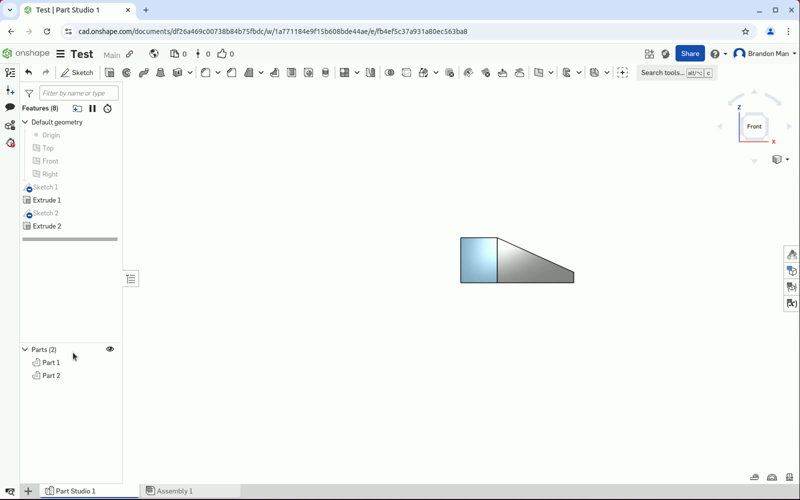
key(y)
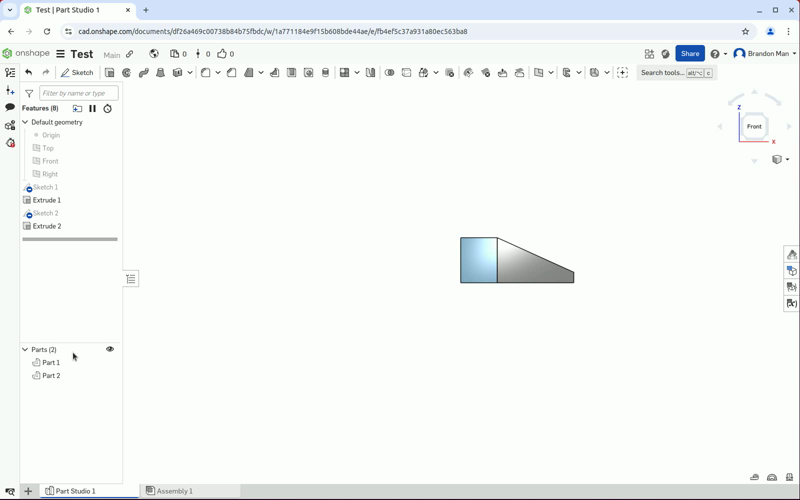
key(shift+p)
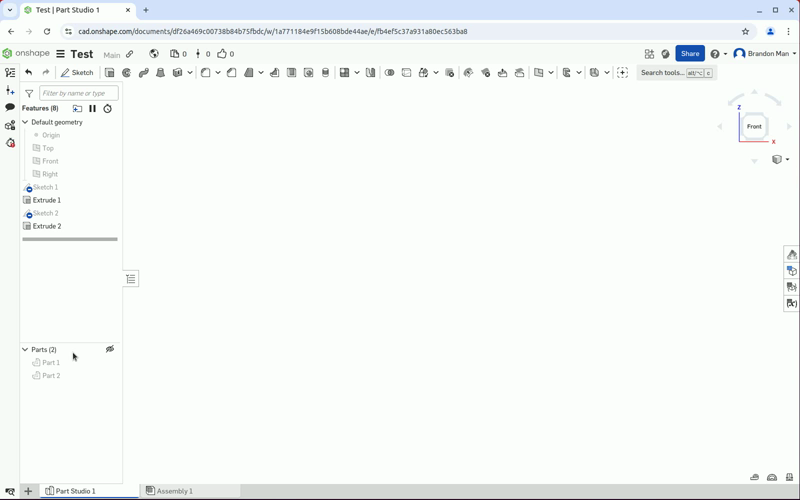
key(space)
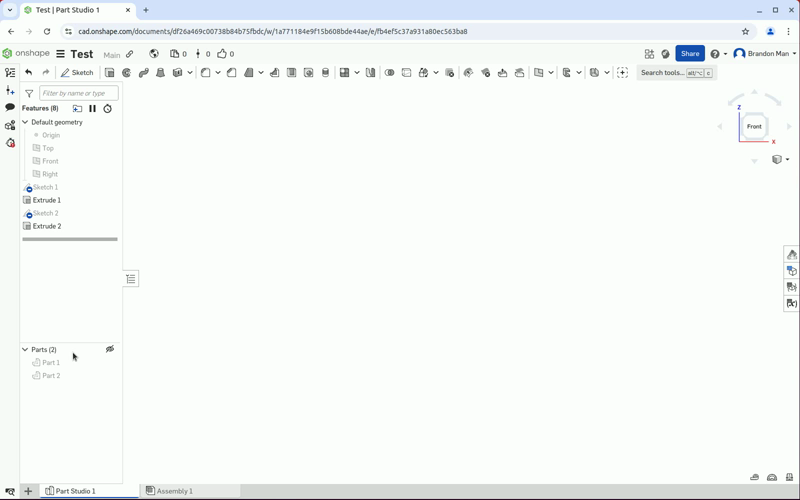
key_down(shift)
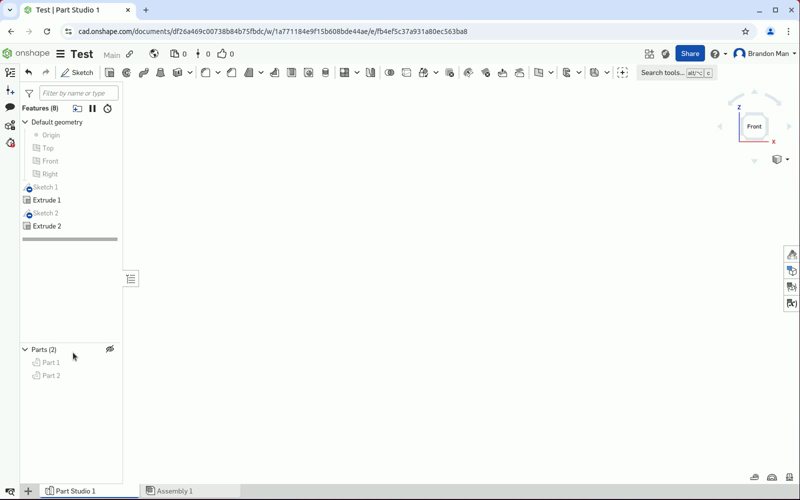
key(down)
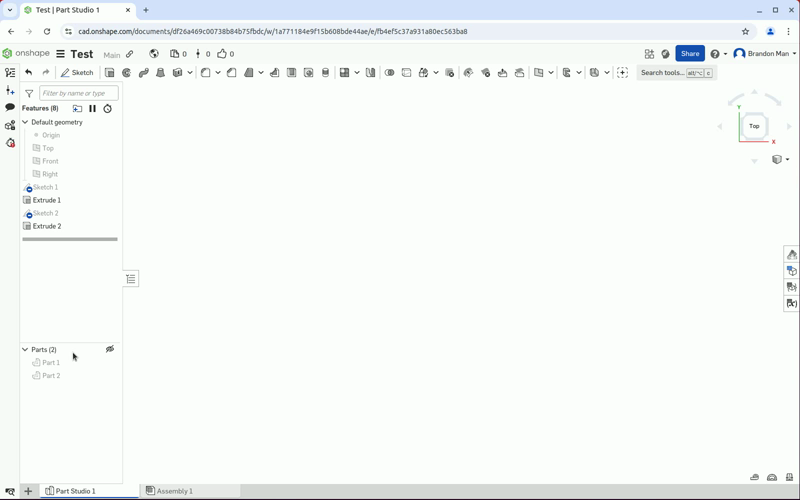
key_up(shift)
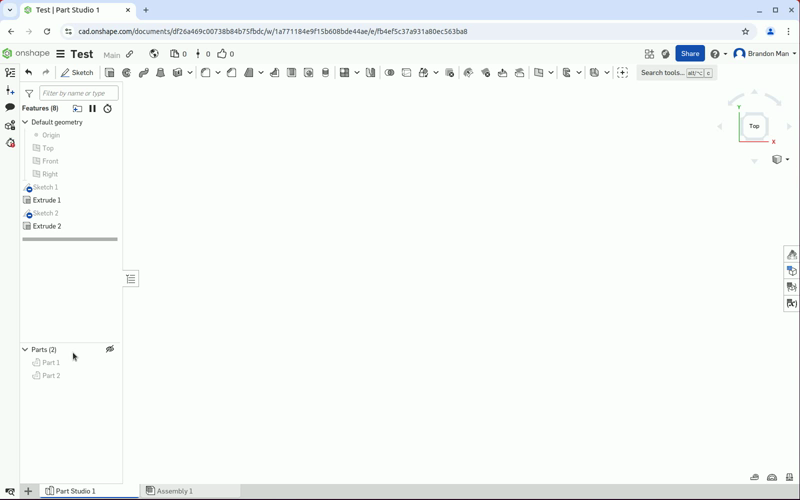
mouse_move(73, 352)
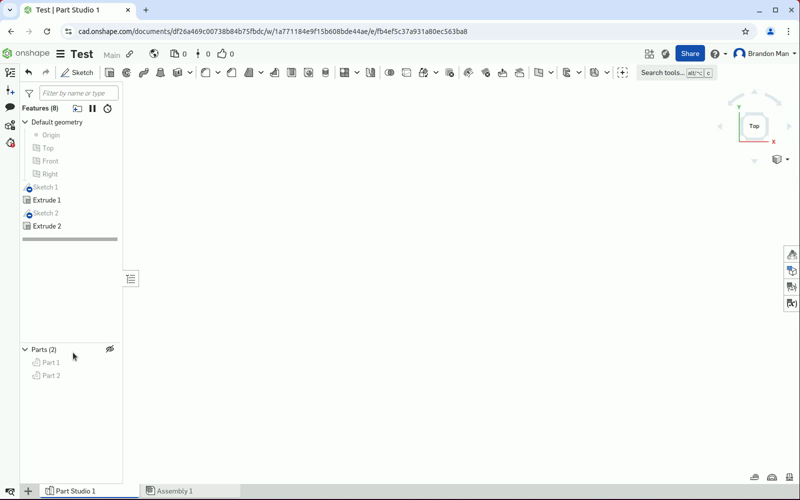
key(shift+y)
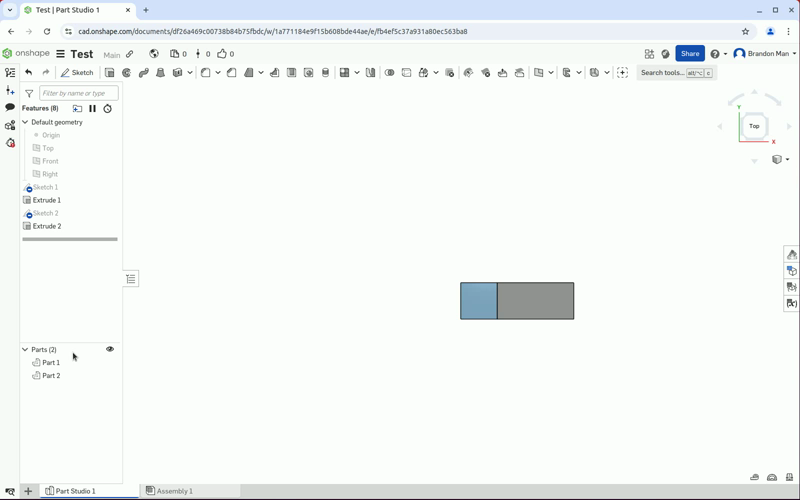
mouse_move(541, 75)
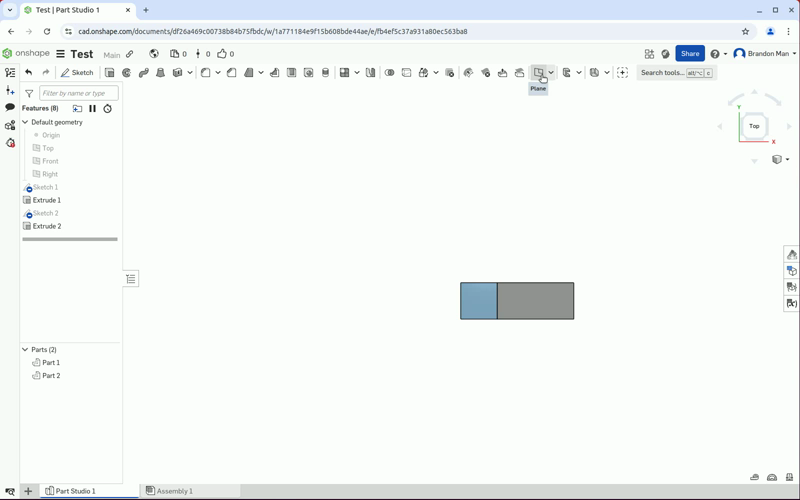
click(541, 75)
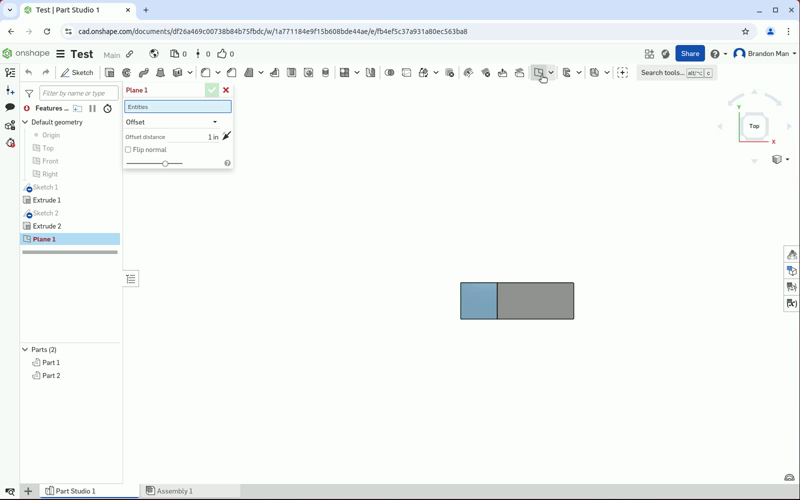
mouse_move(73, 150)
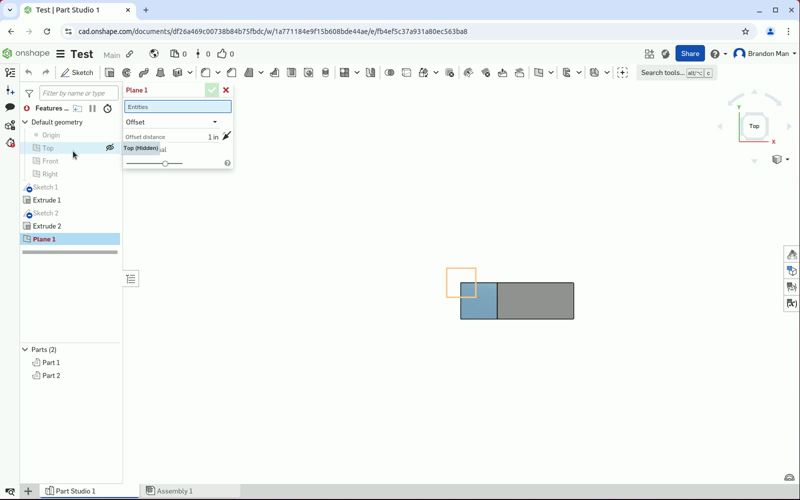
click(73, 150)
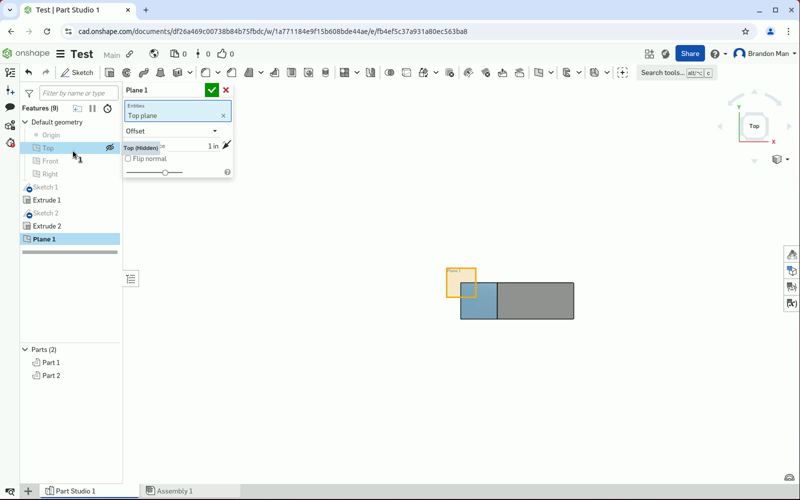
key(tab, 2)
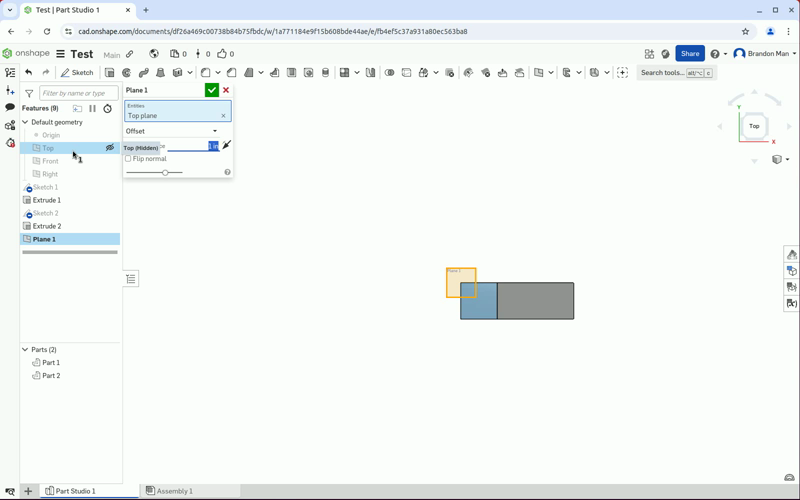
text(9.151)
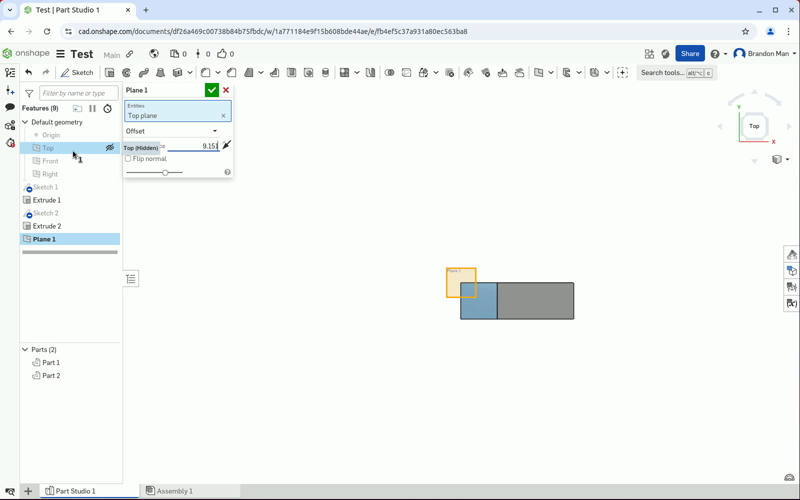
key(enter, 2)
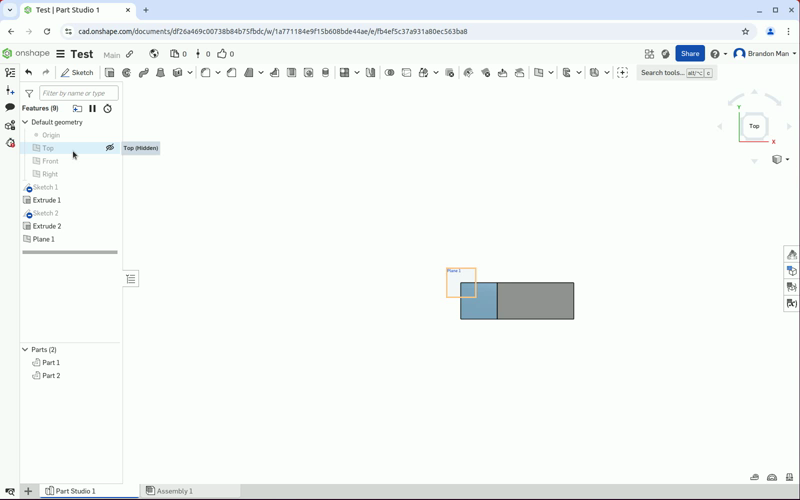
key(shift+s)
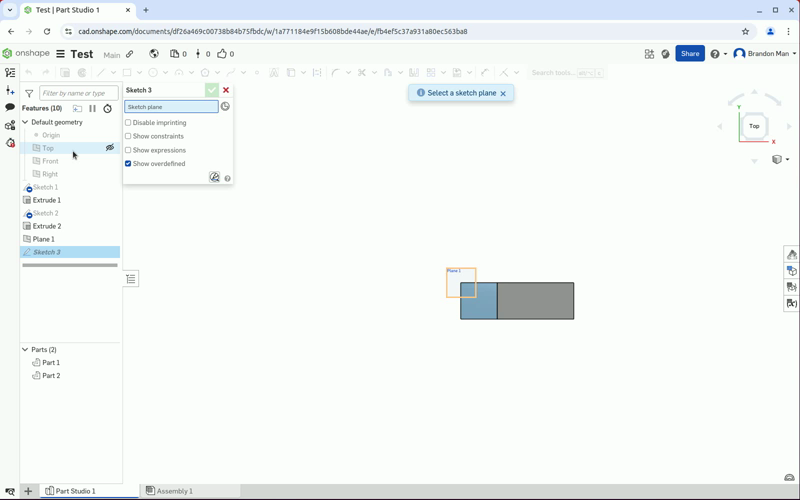
mouse_move(73, 241)
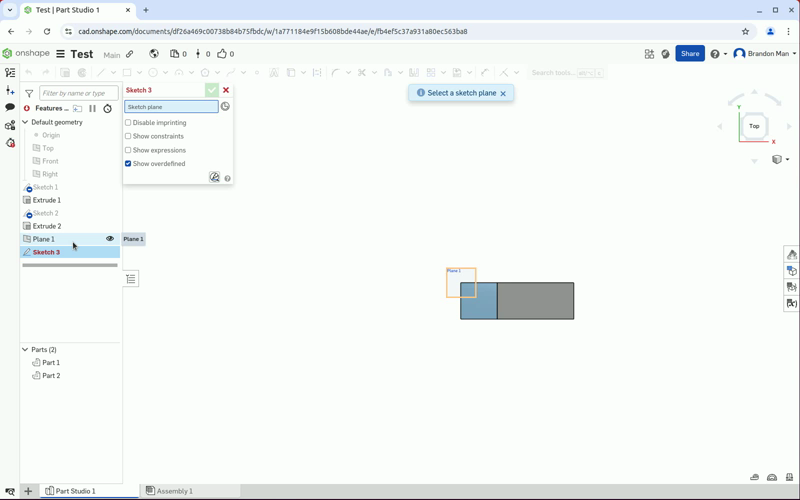
click(73, 241)
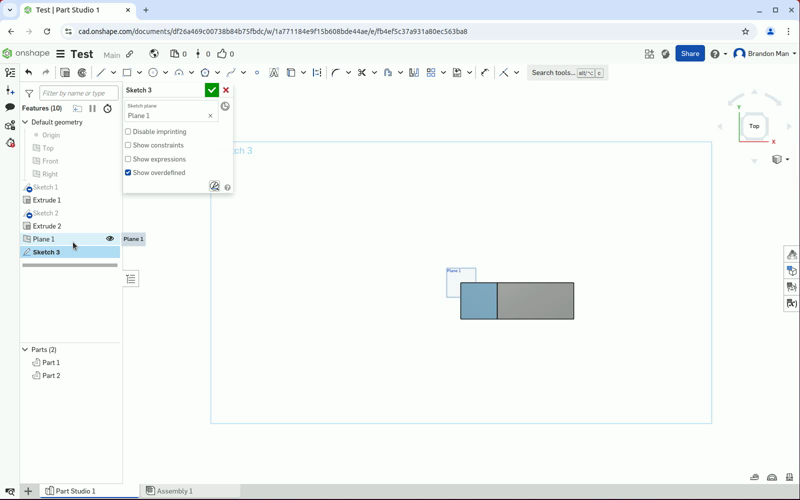
mouse_move(73, 352)
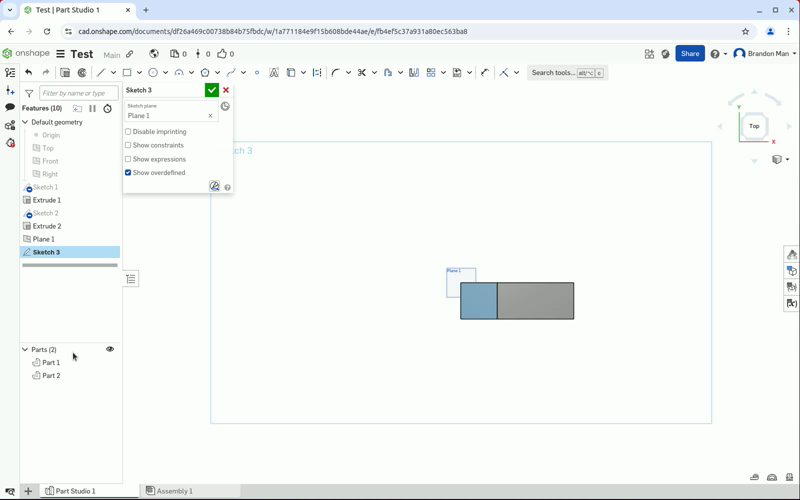
key(y)
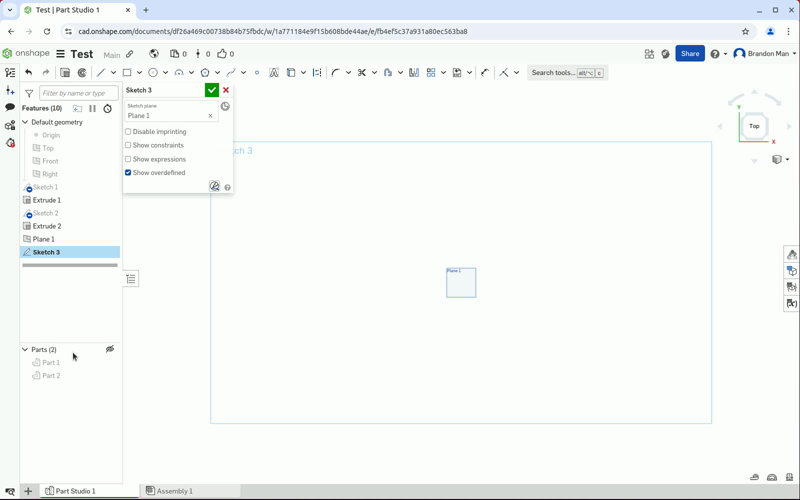
key(c)
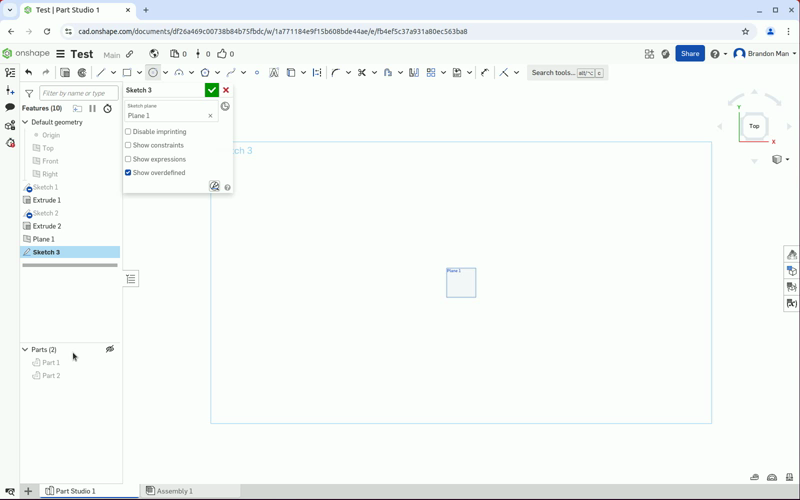
key_down(shift)
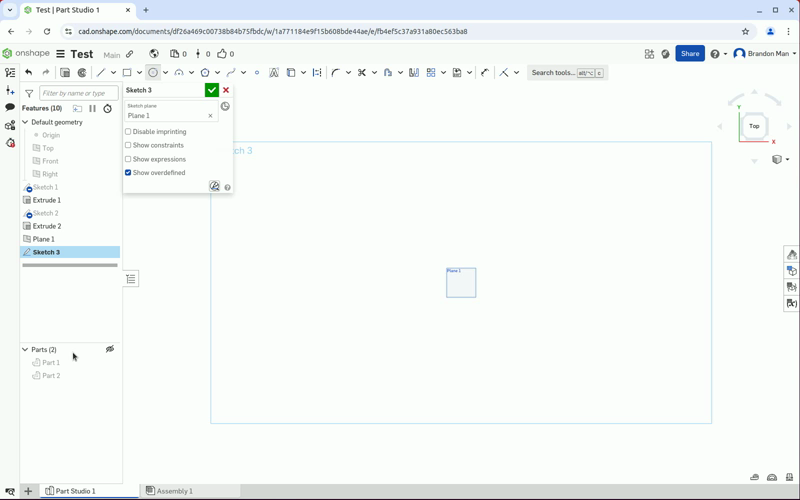
mouse_move(480, 300)
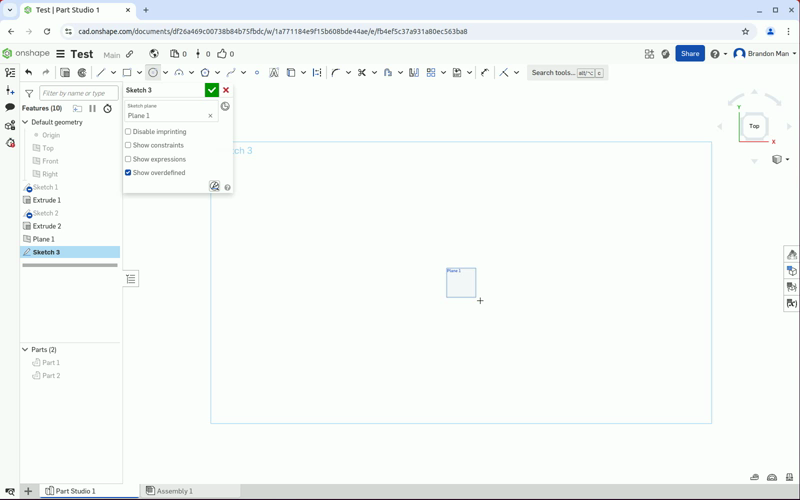
click(480, 300)
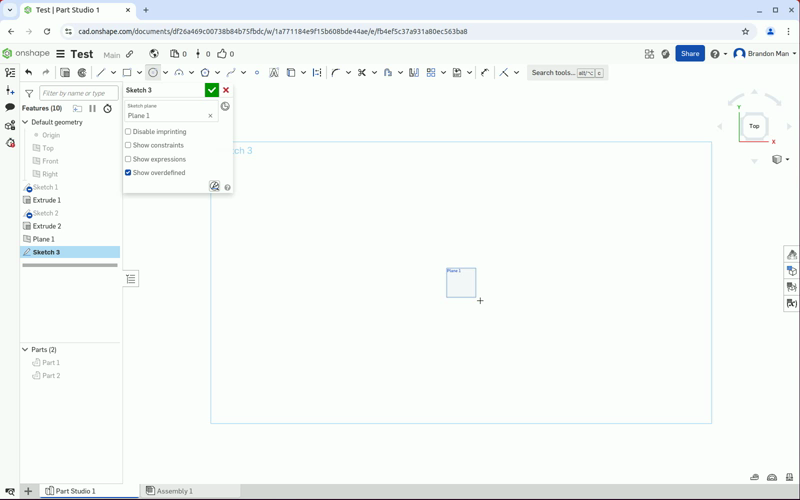
key_up(shift)
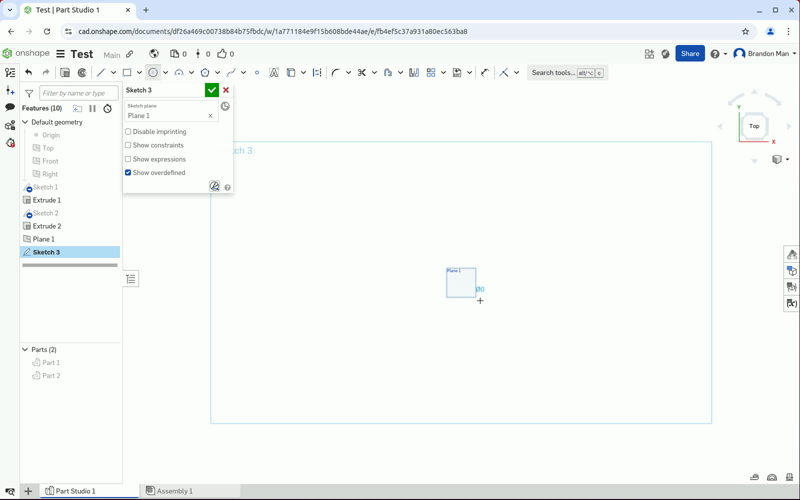
mouse_move(492, 300)
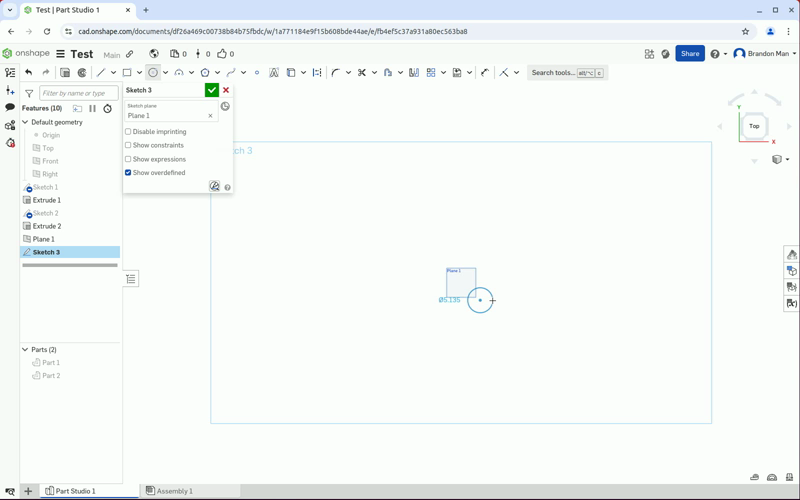
click(492, 300)
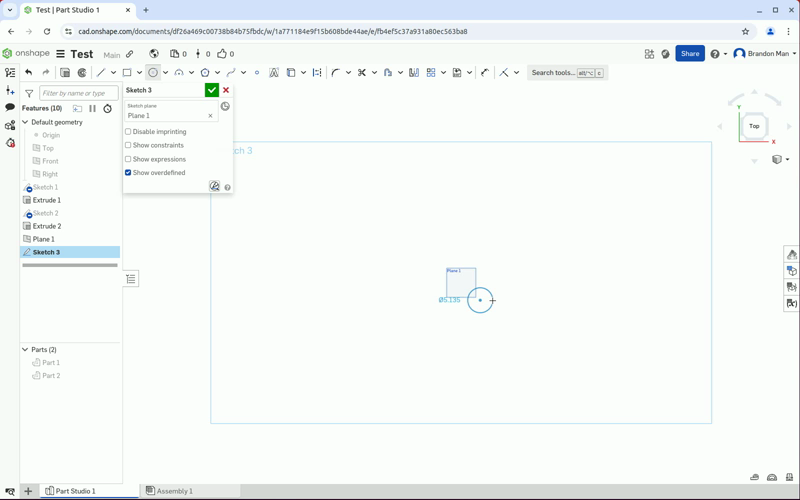
key(esc)
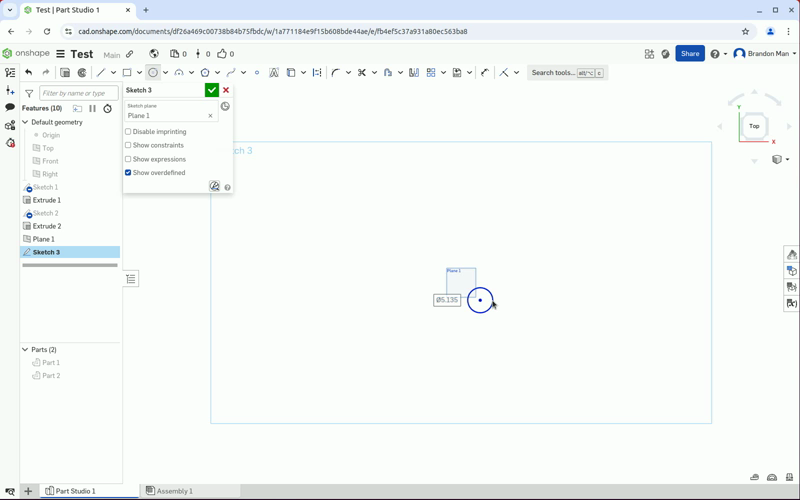
mouse_move(489, 306)
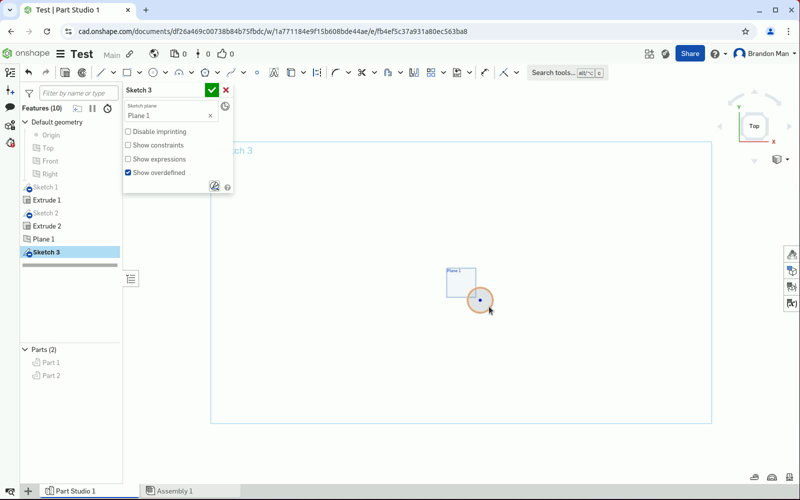
scroll(6)
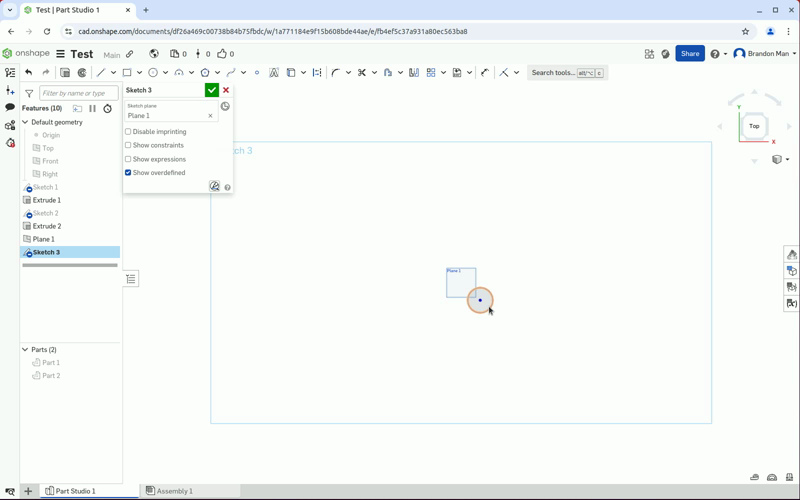
scroll(6)
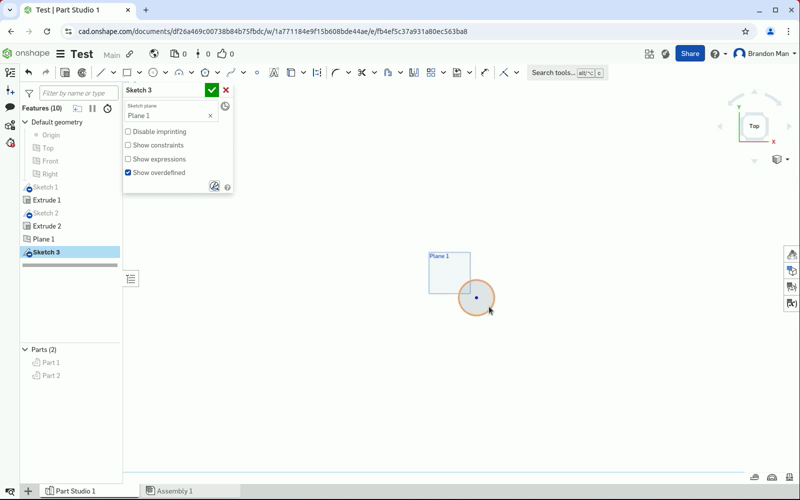
scroll(6)
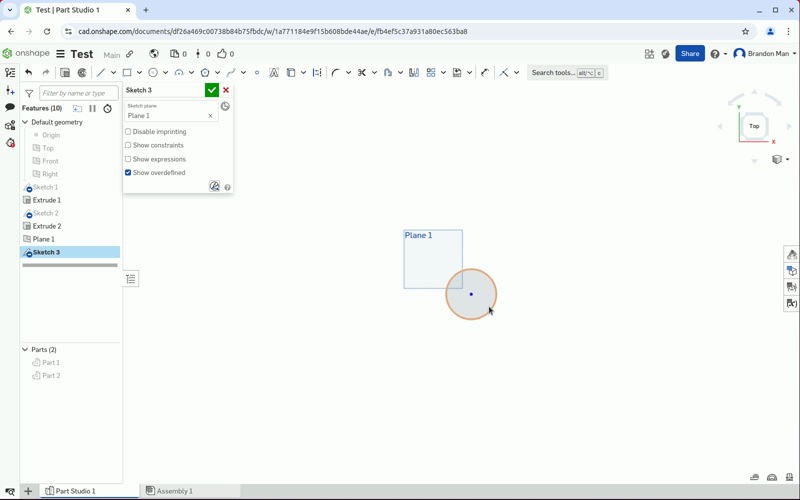
scroll(6)
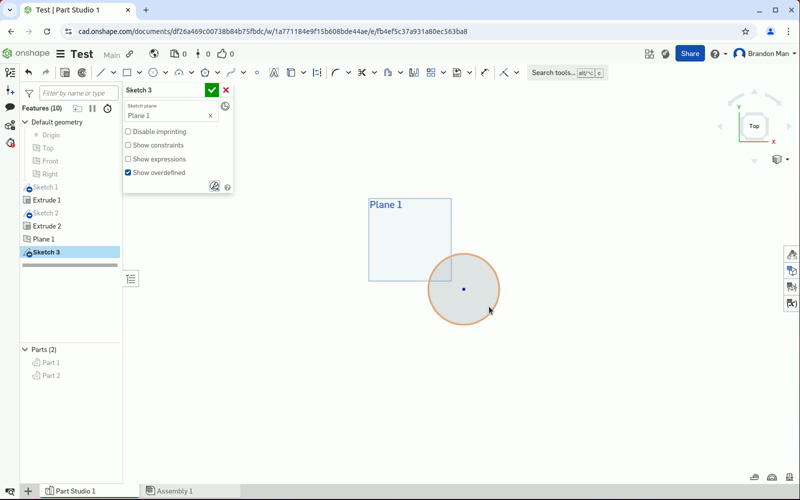
scroll(6)
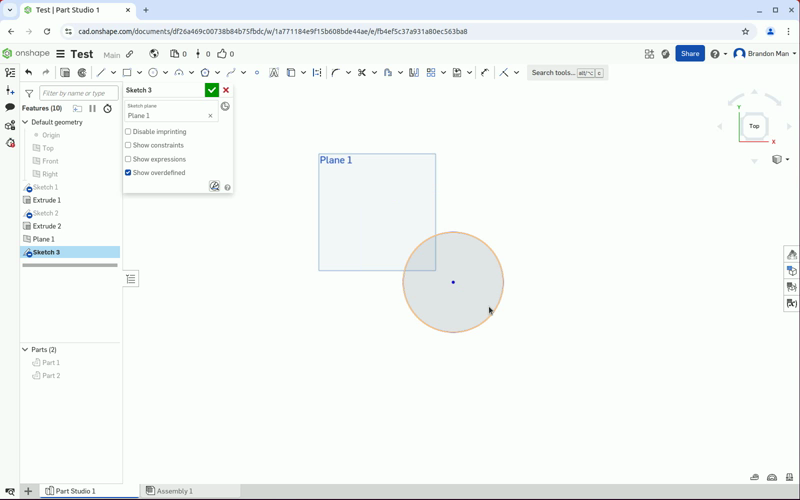
scroll(6)
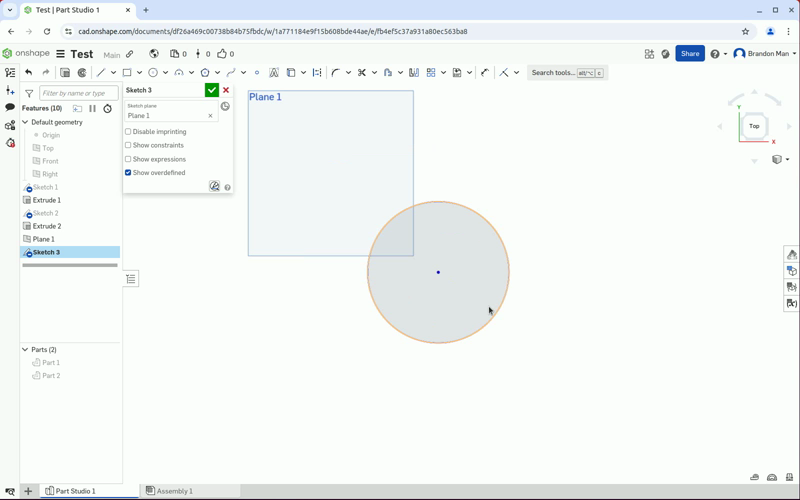
scroll(6)
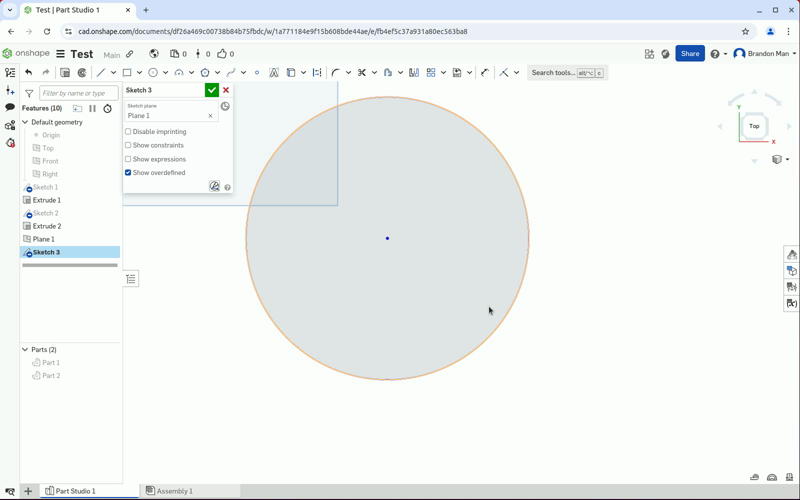
click(489, 306)
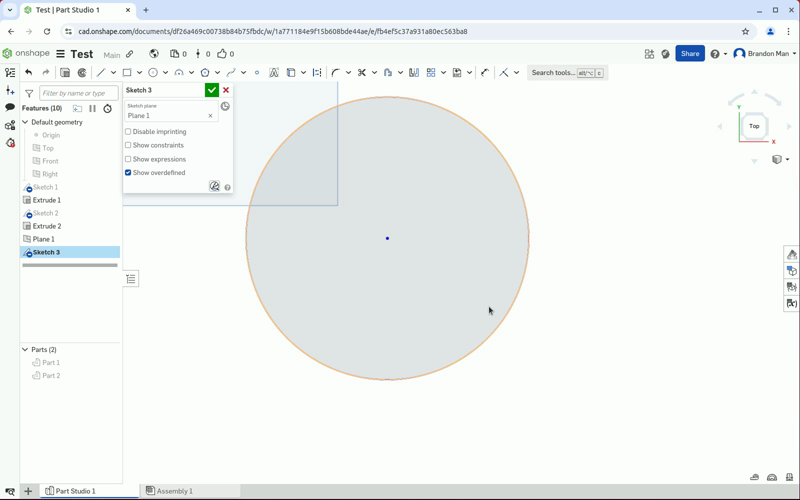
scroll(-6)
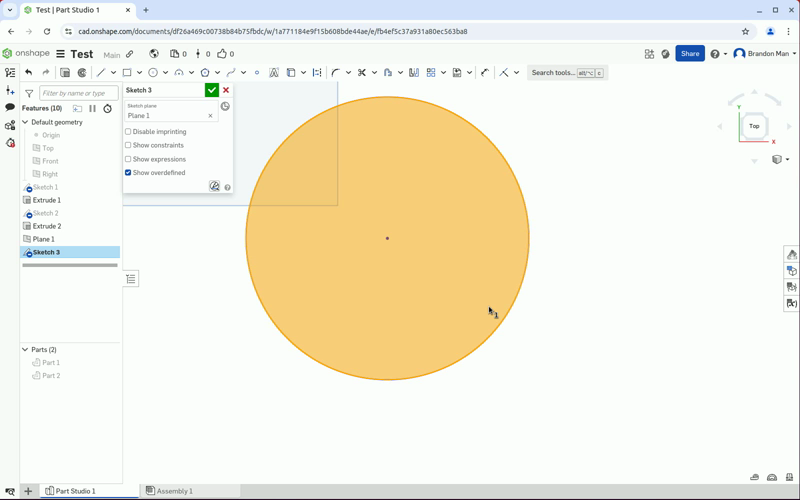
scroll(-6)
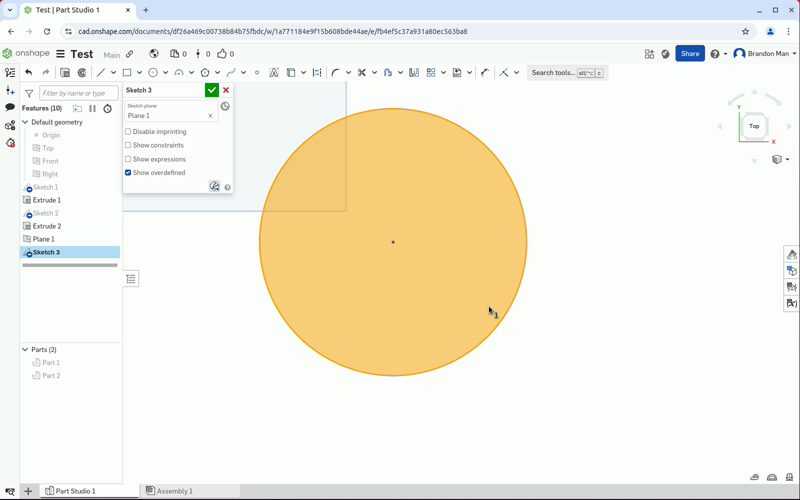
scroll(-6)
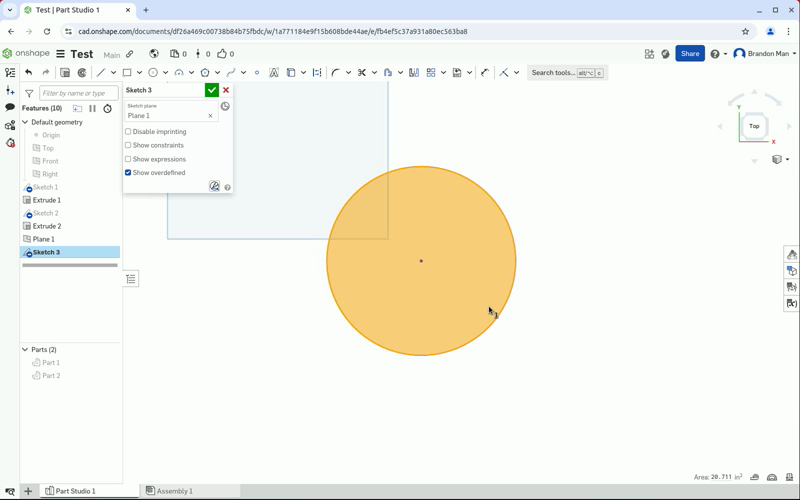
scroll(-6)
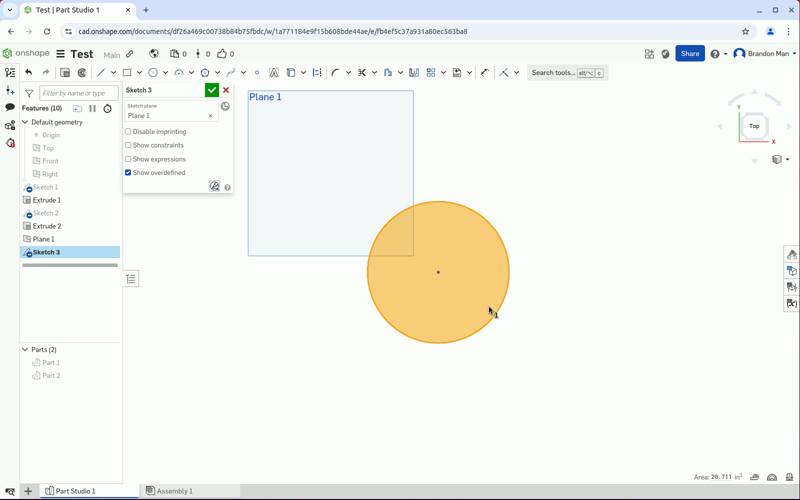
scroll(-6)
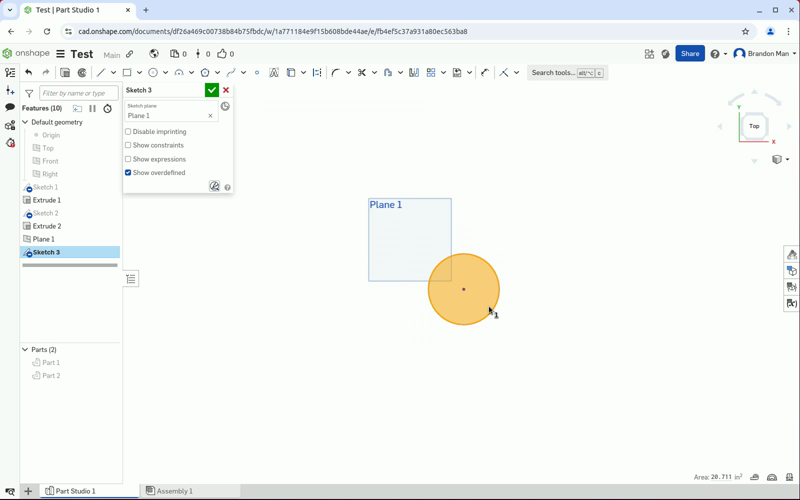
scroll(-6)
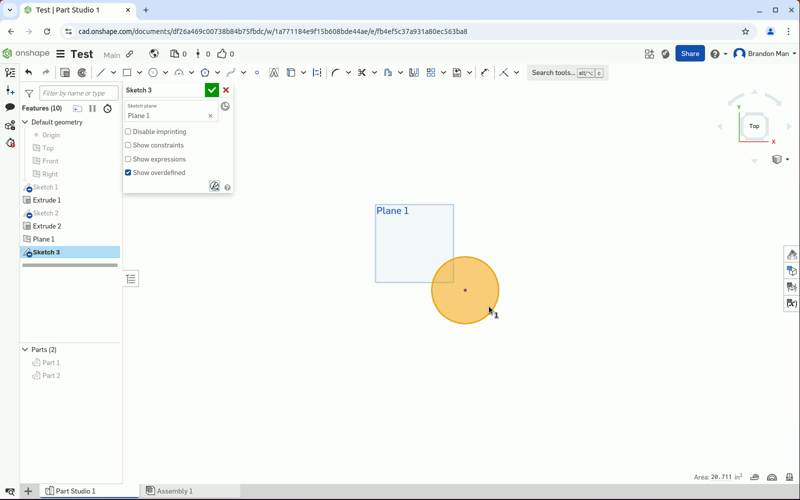
scroll(-6)
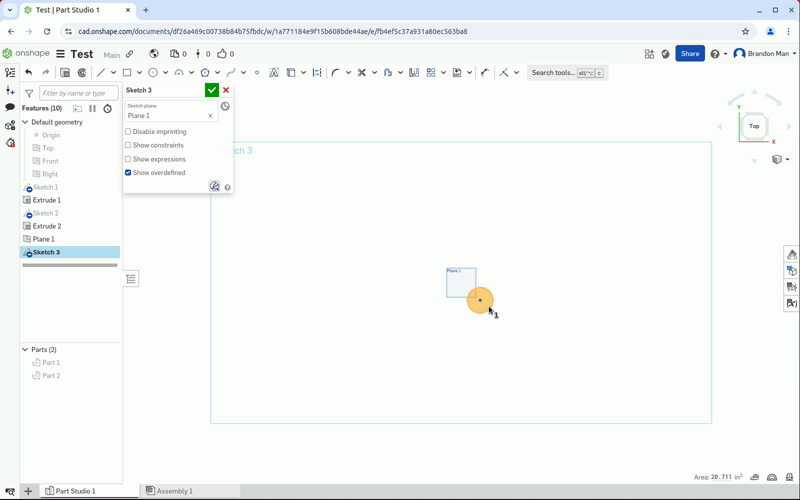
mouse_move(73, 352)
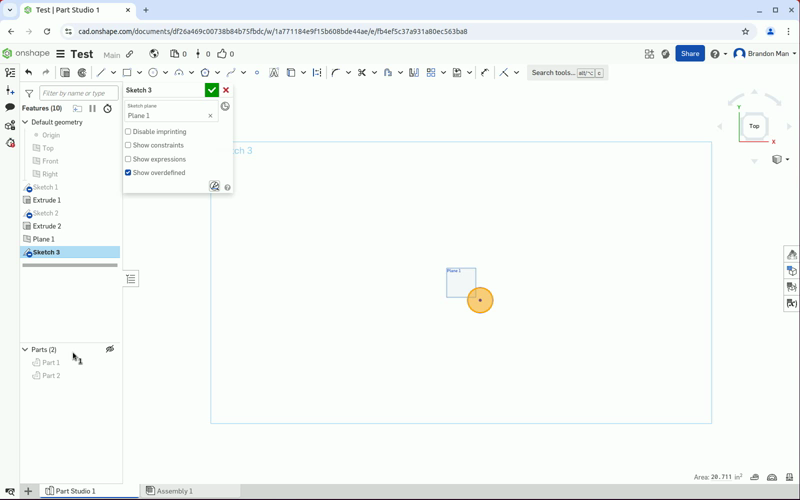
key(shift+y)
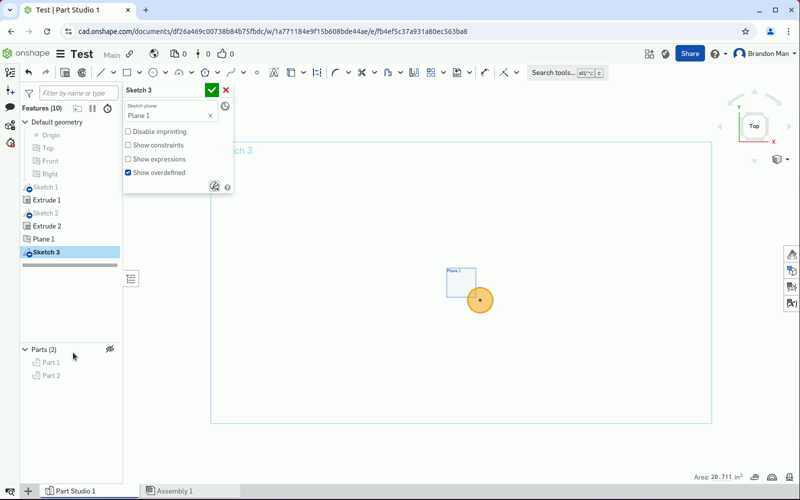
key(shift+e)
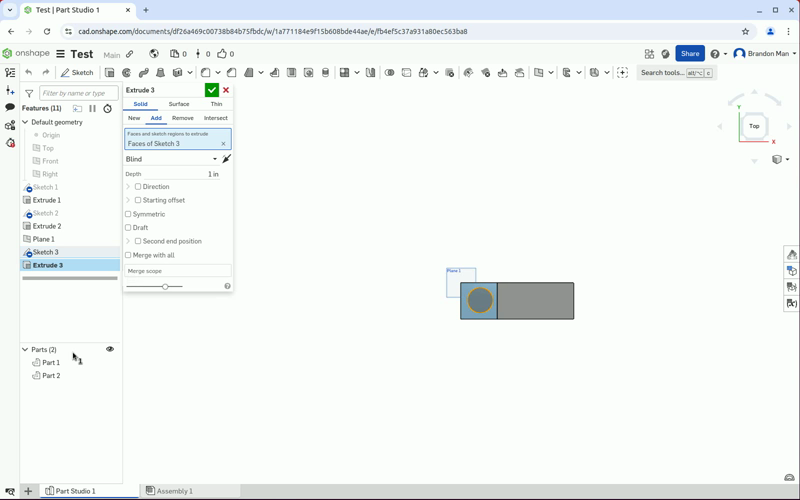
mouse_move(143, 106)
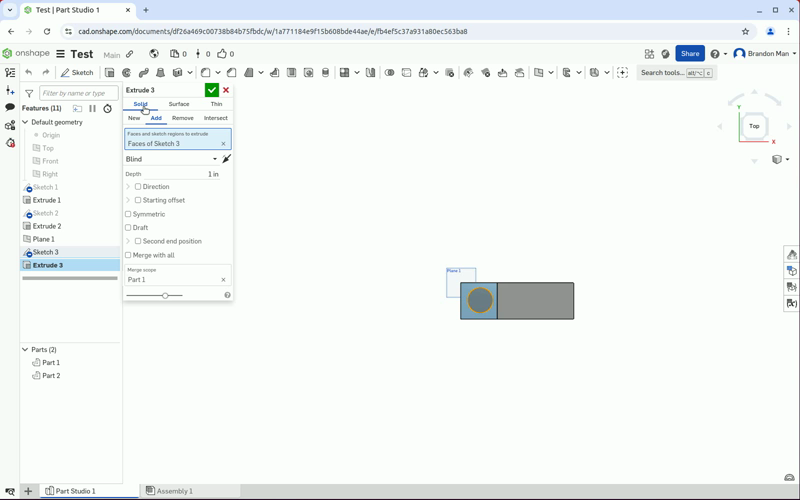
click(143, 106)
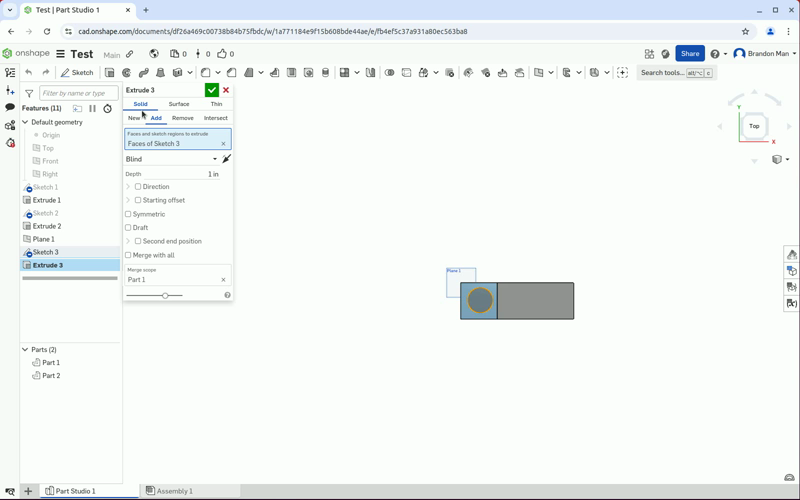
mouse_move(137, 120)
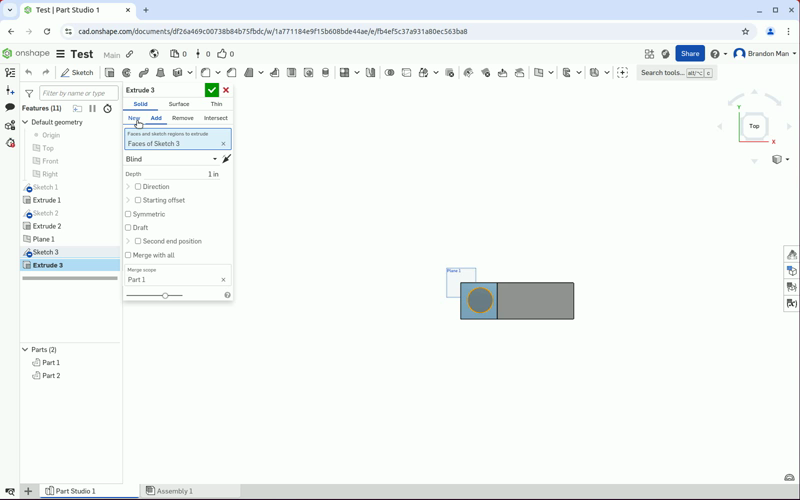
click(137, 120)
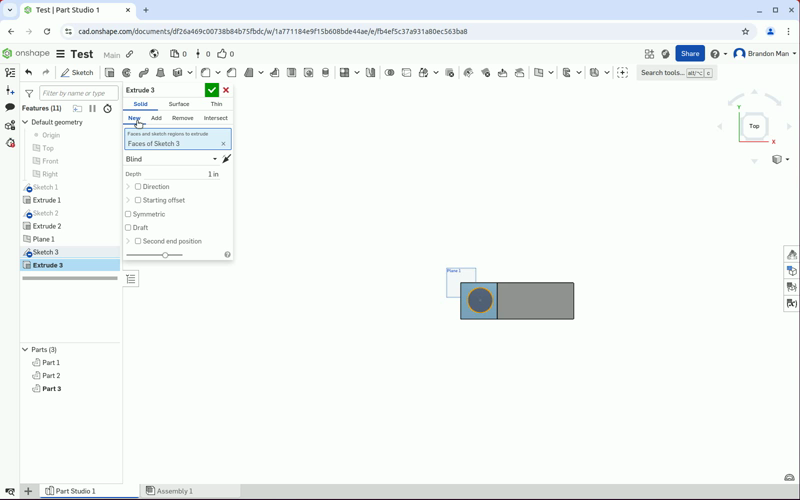
key(tab, 4)
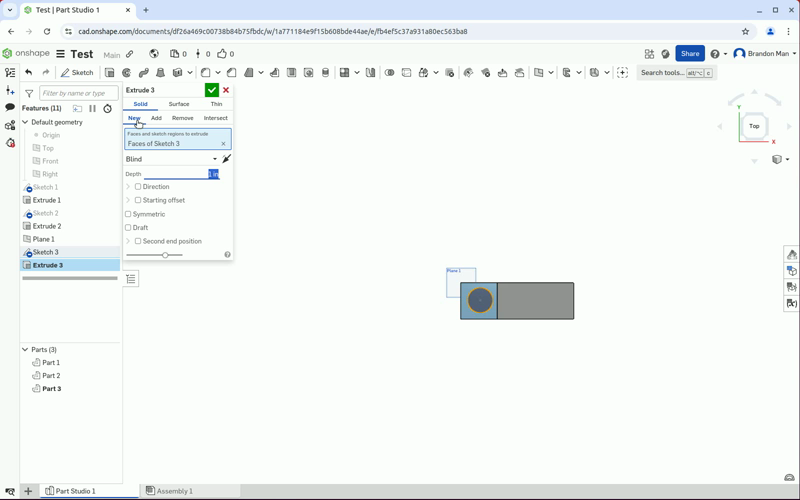
text(1.685)
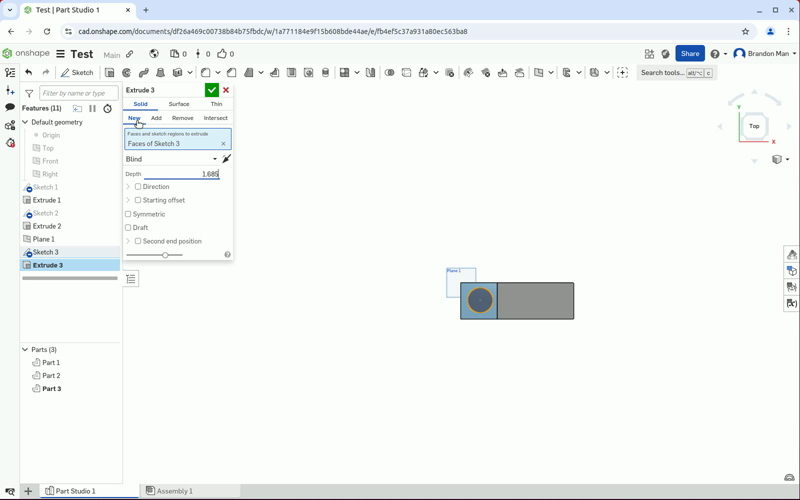
key(enter)
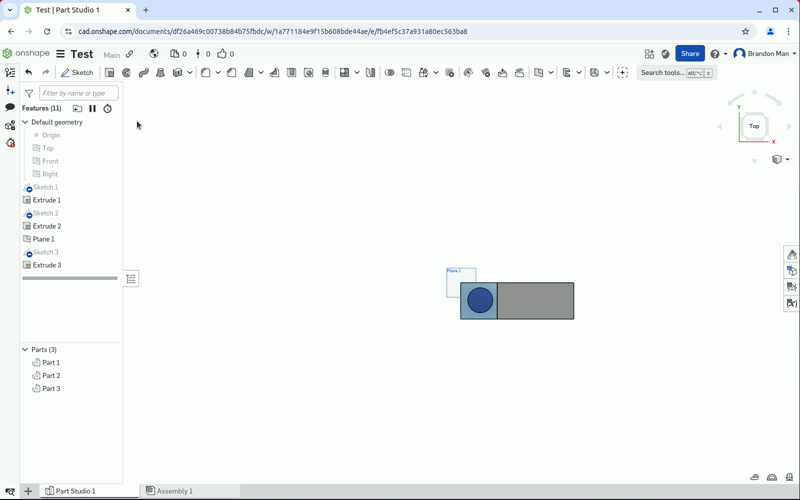
key(shift+h)
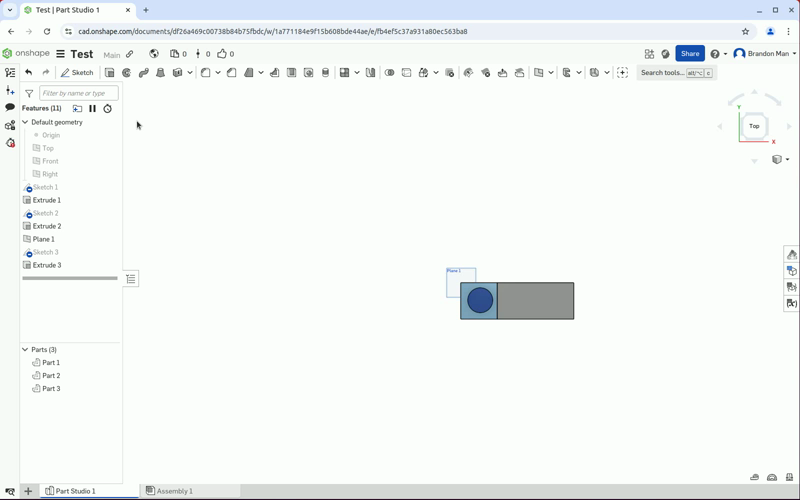
key(shift+h)
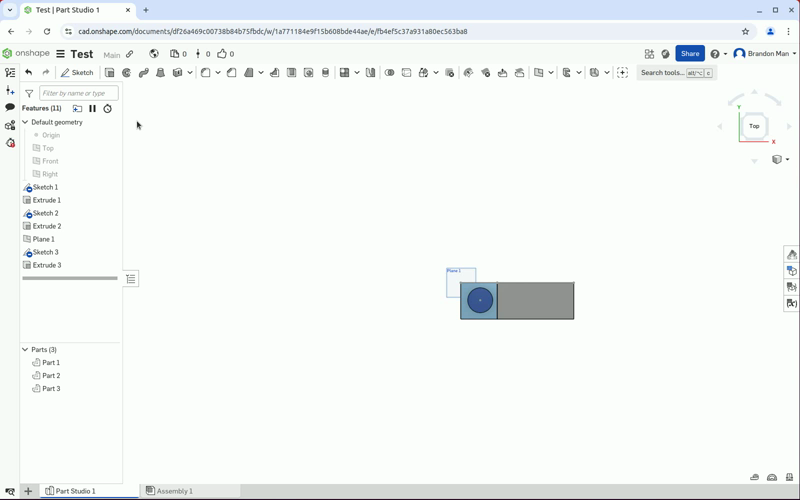
key(shift+7)
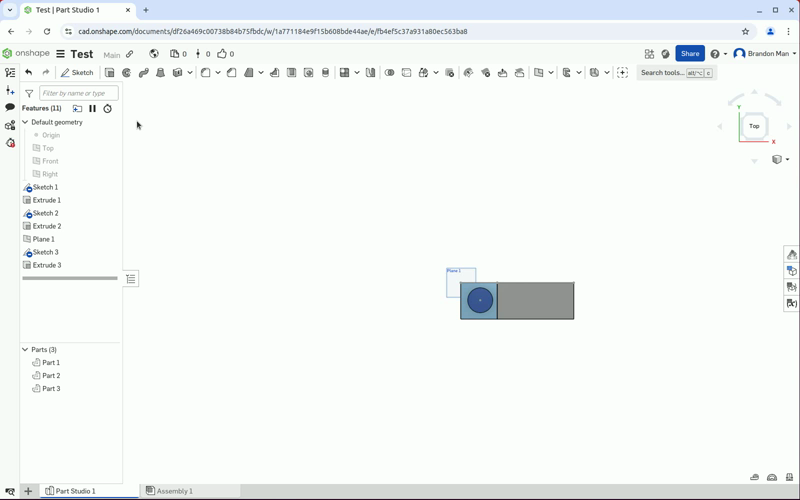
key(up, 3)
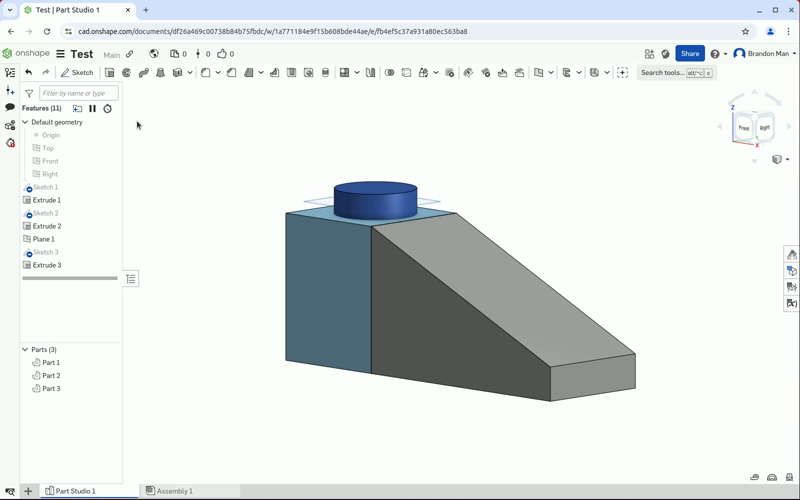
key(left, 3)
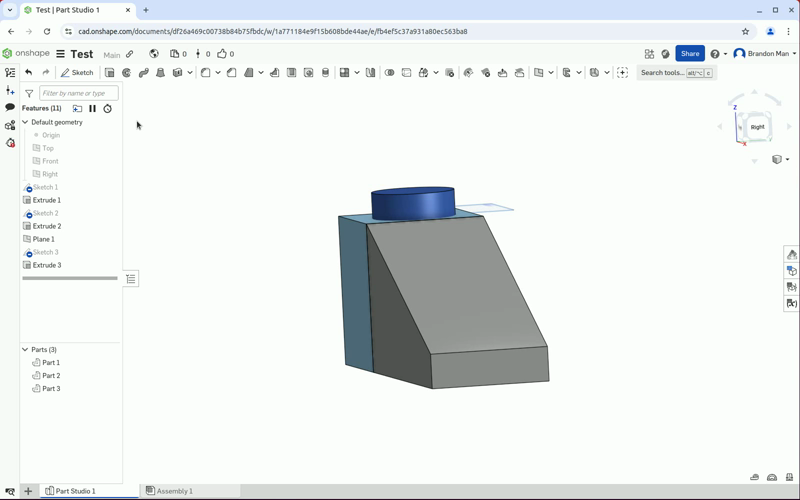
key(right, 3)
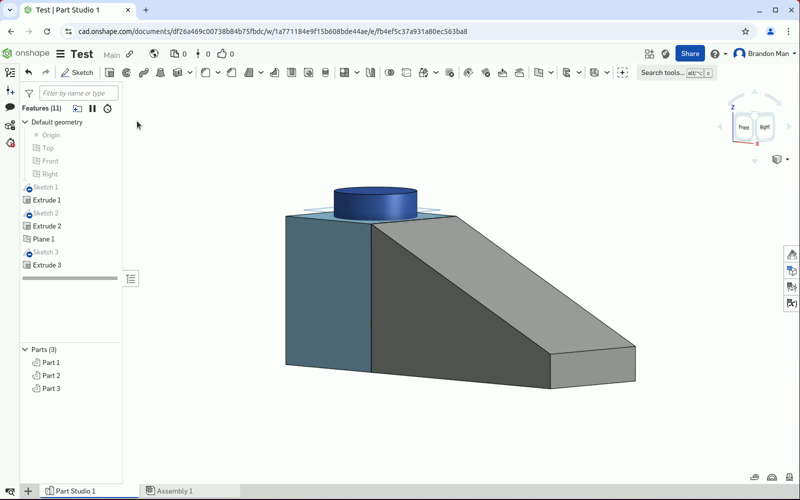
key(down, 3)
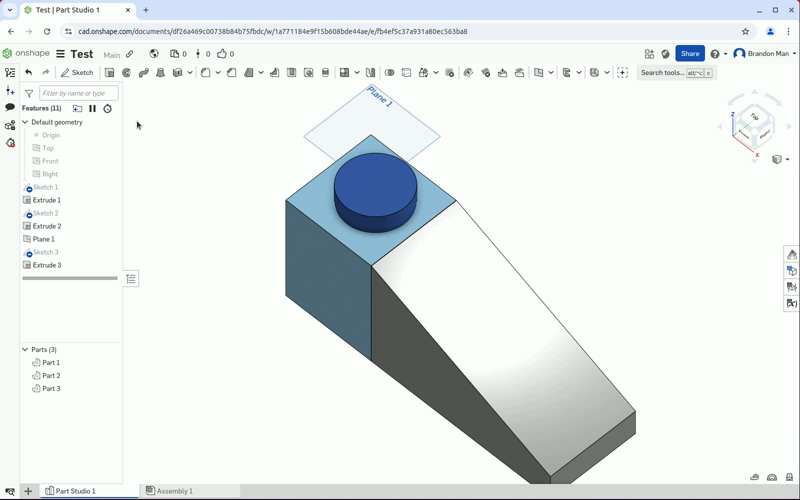
mouse_move(73, 189)
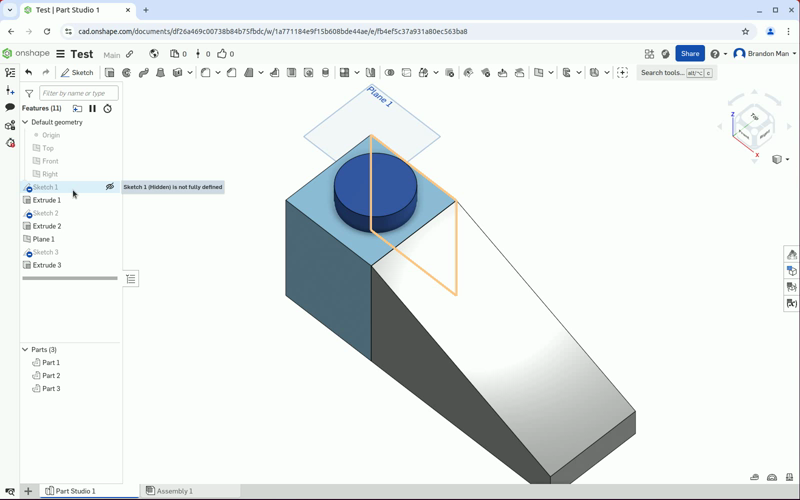
click(73, 189)